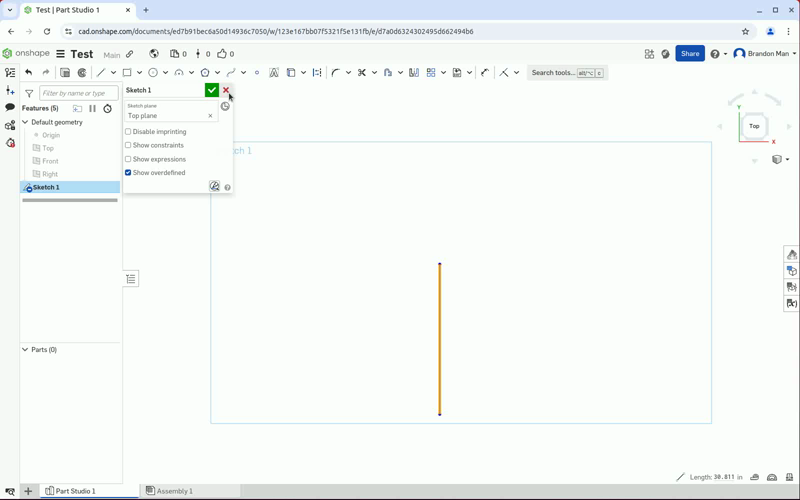
key(shift+h)
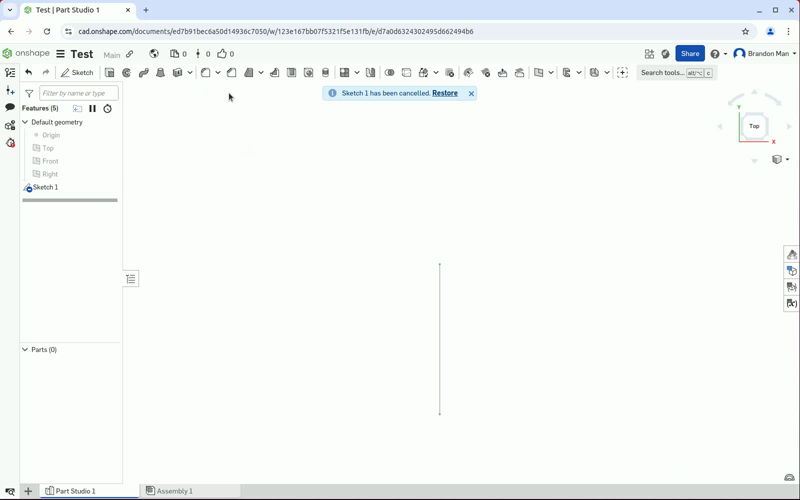
key(shift+s)
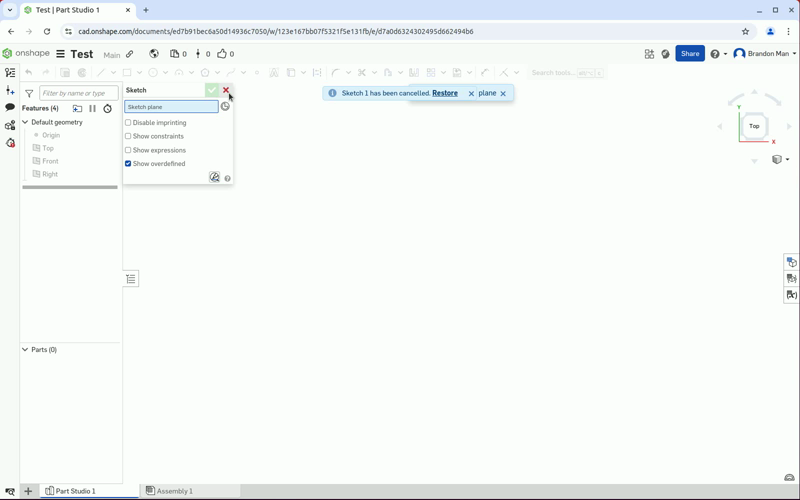
mouse_move(73, 150)
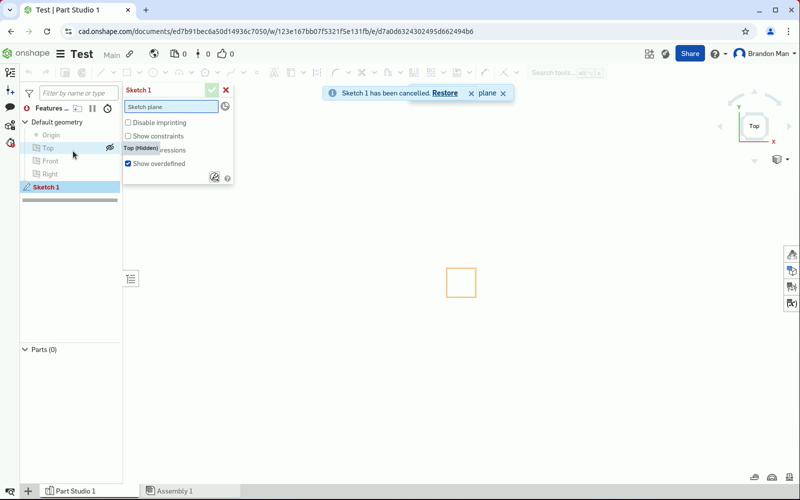
click(73, 150)
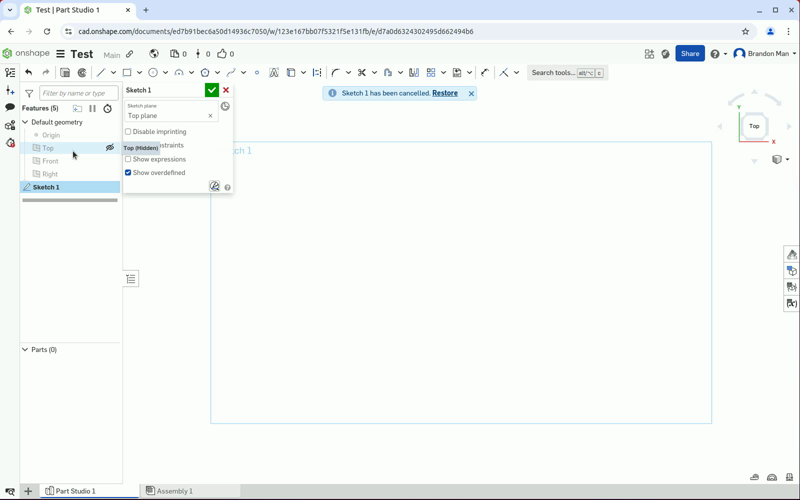
mouse_move(73, 352)
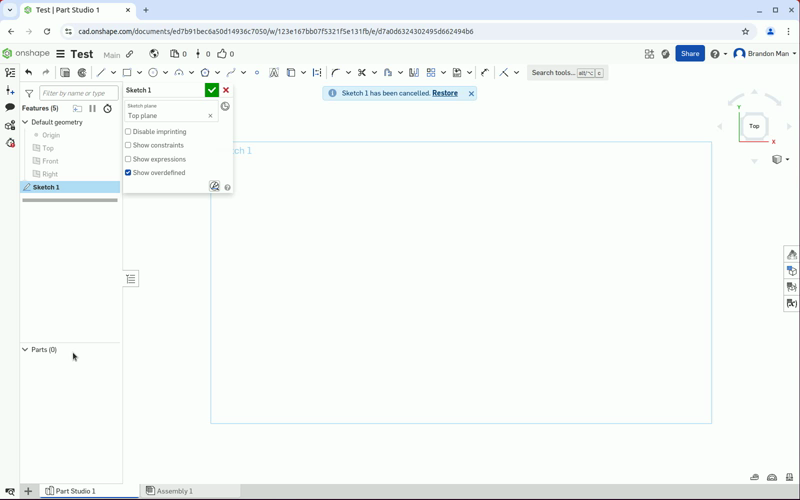
key(y)
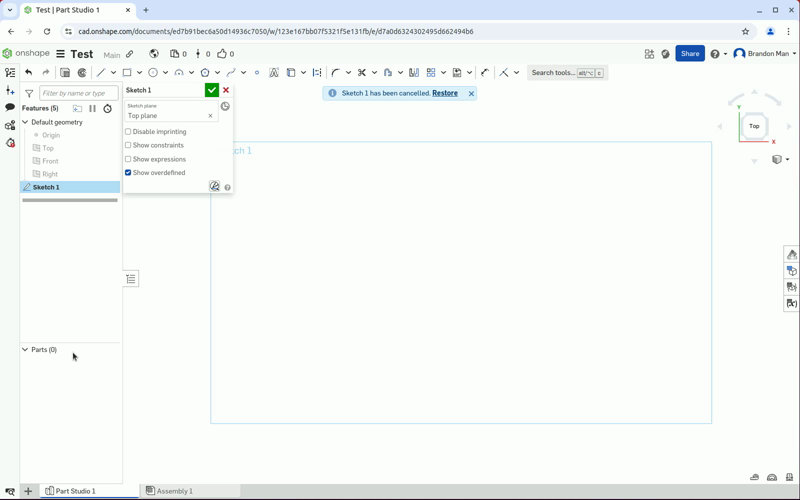
key(l)
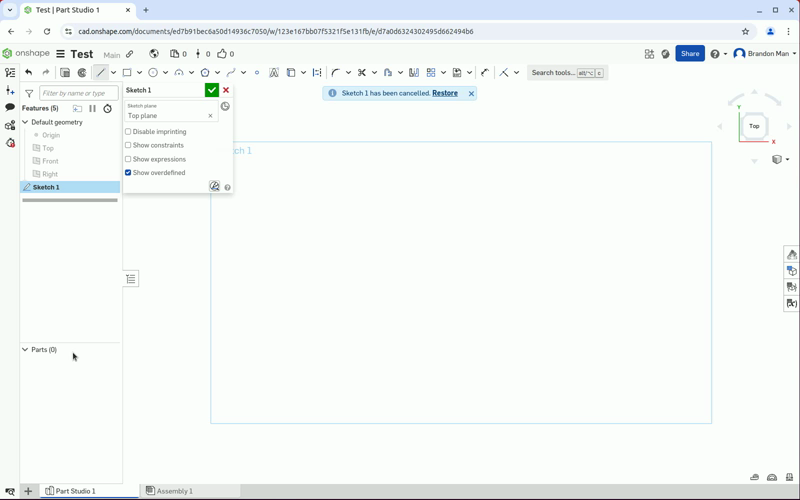
key_down(shift)
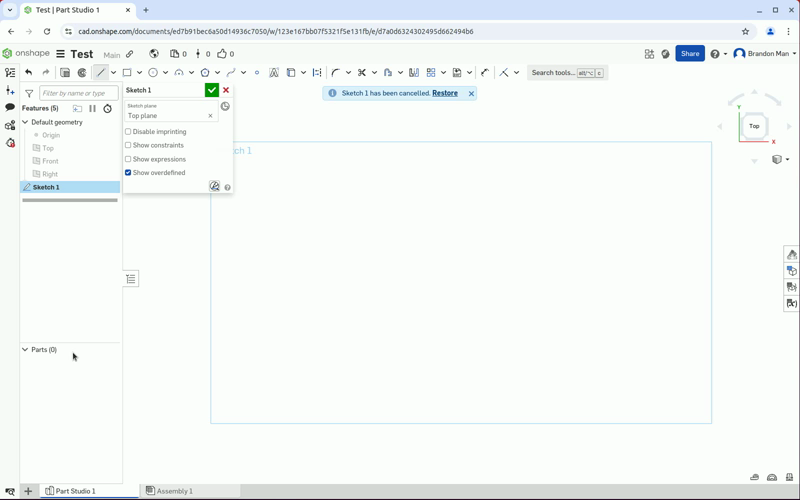
mouse_move(460, 282)
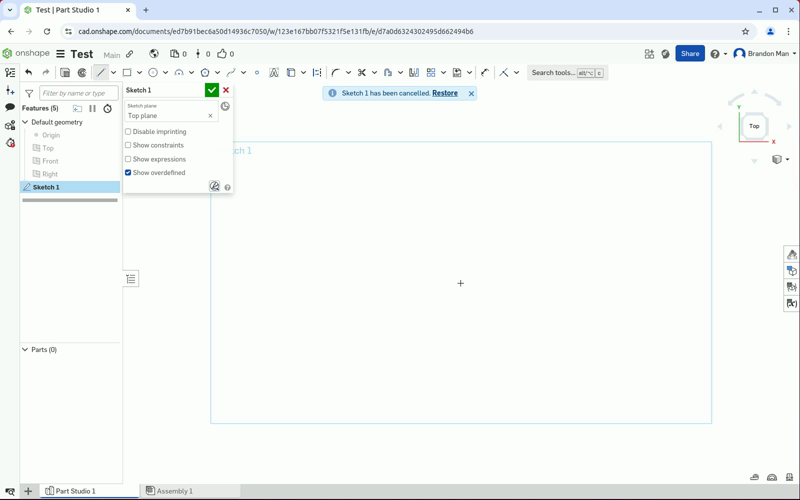
click(460, 282)
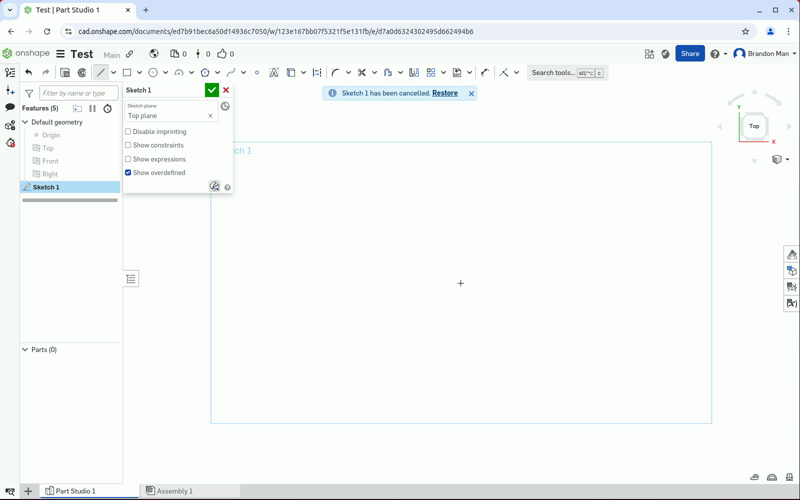
key_up(shift)
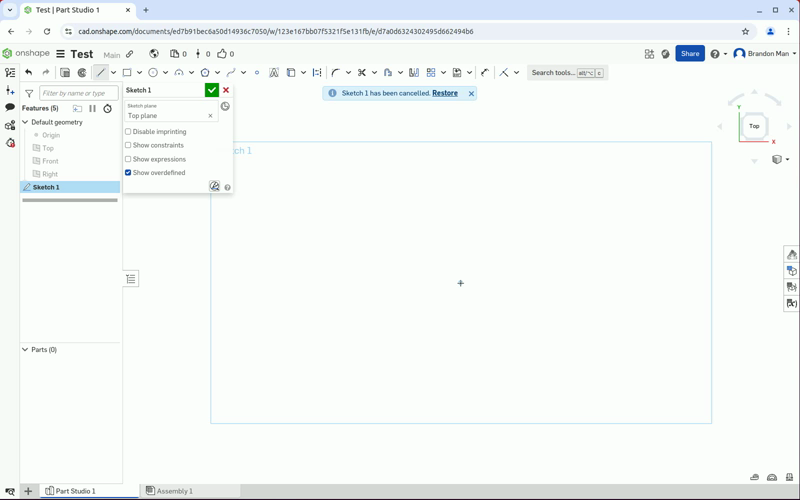
key_down(shift)
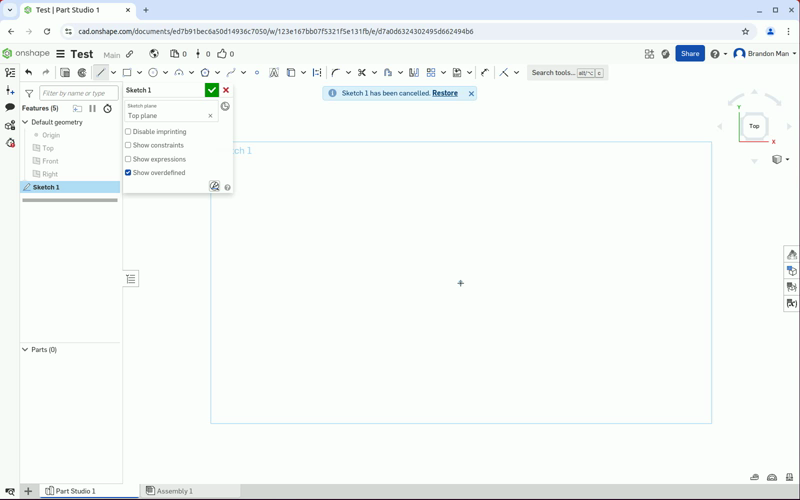
mouse_move(573, 282)
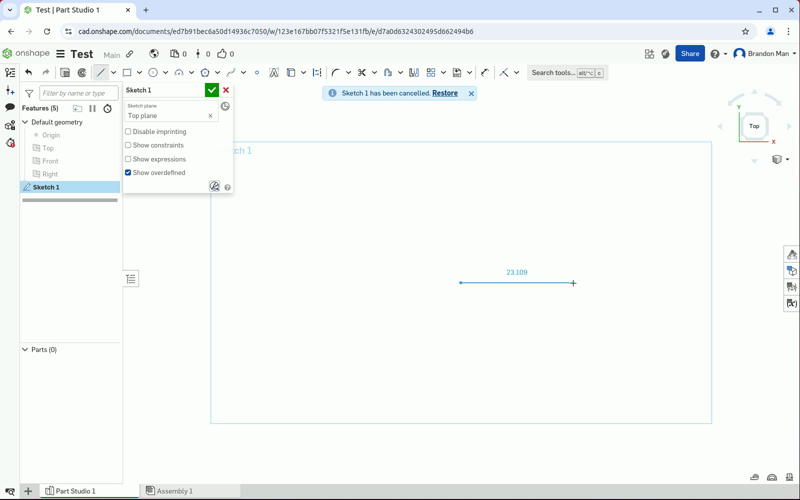
click(573, 282)
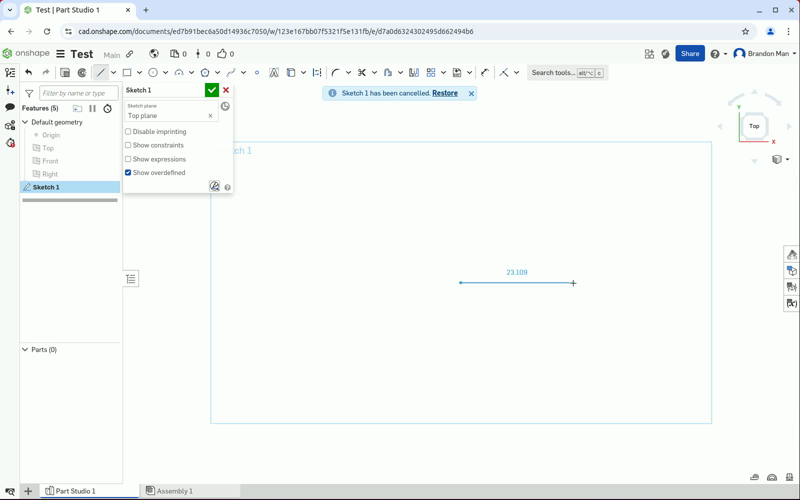
key_up(shift)
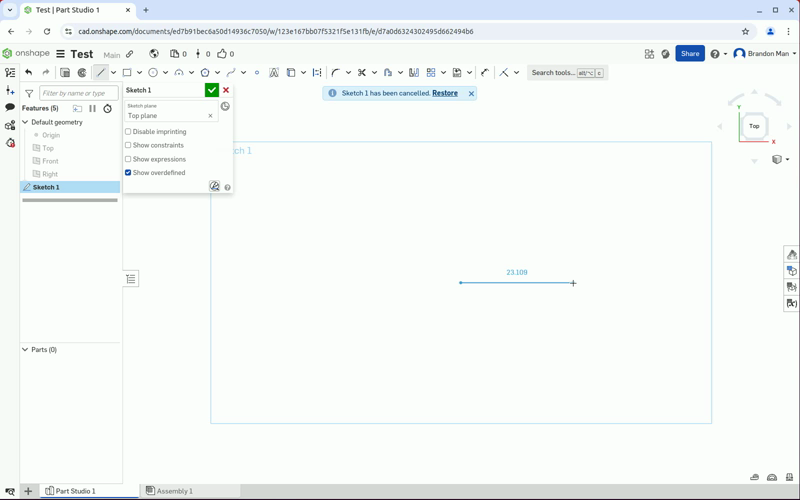
key_down(shift)
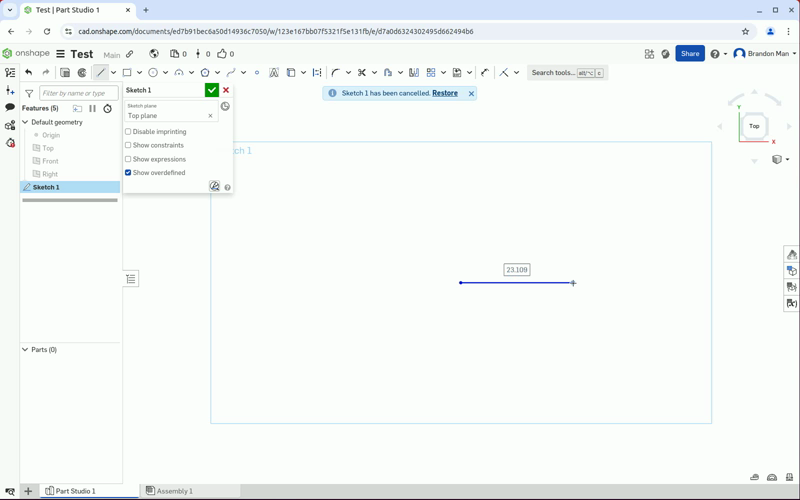
mouse_move(589, 282)
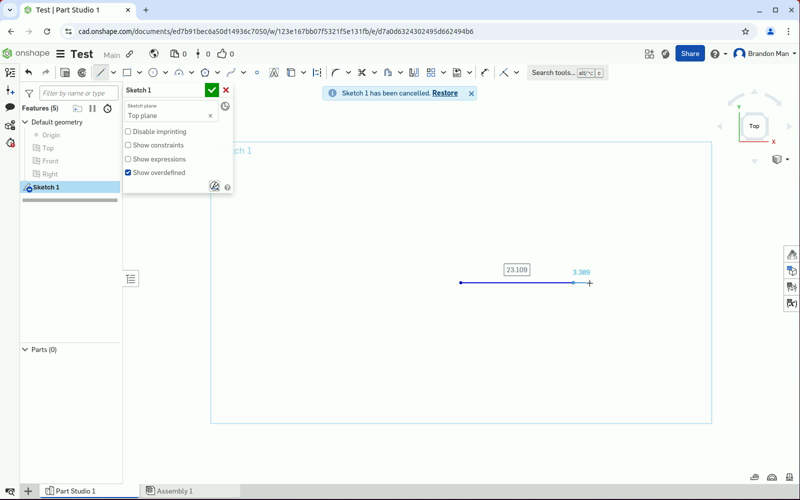
mouse_move(573, 258)
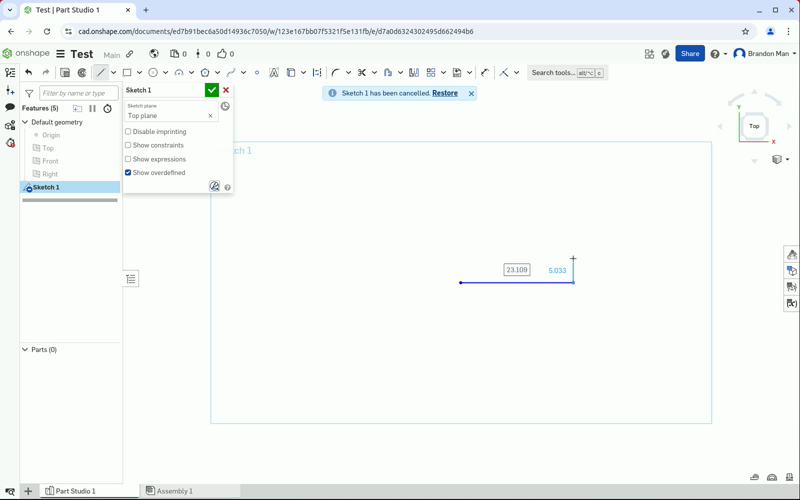
click(573, 258)
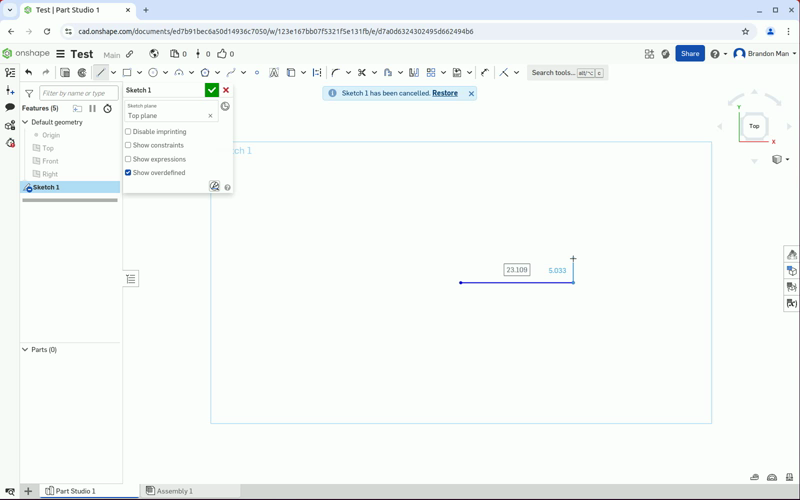
key_up(shift)
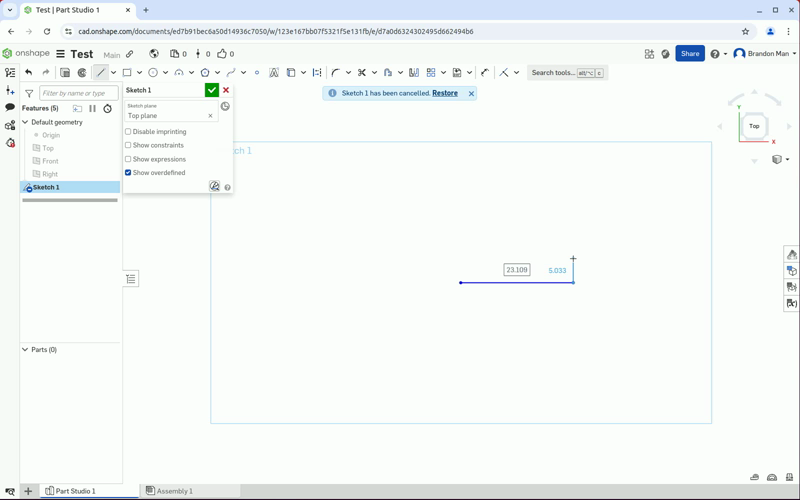
key_down(shift)
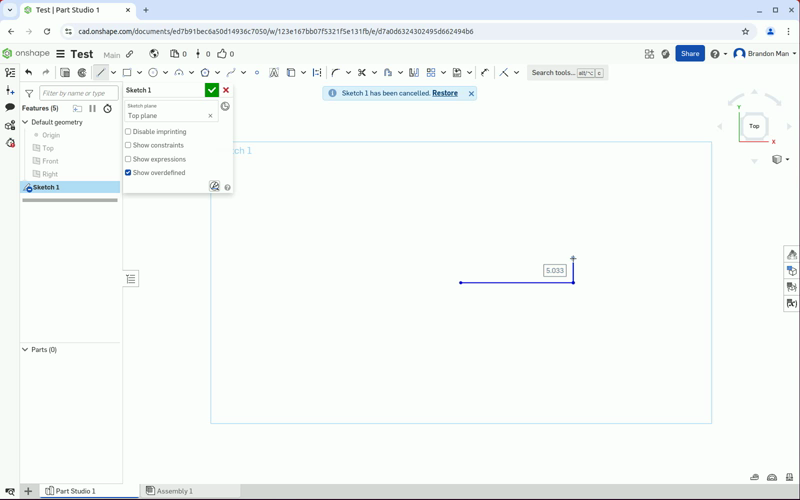
mouse_move(460, 258)
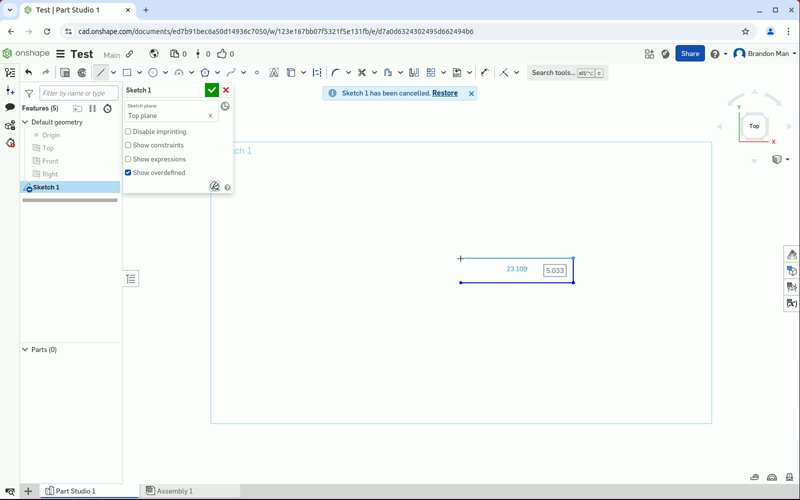
click(460, 258)
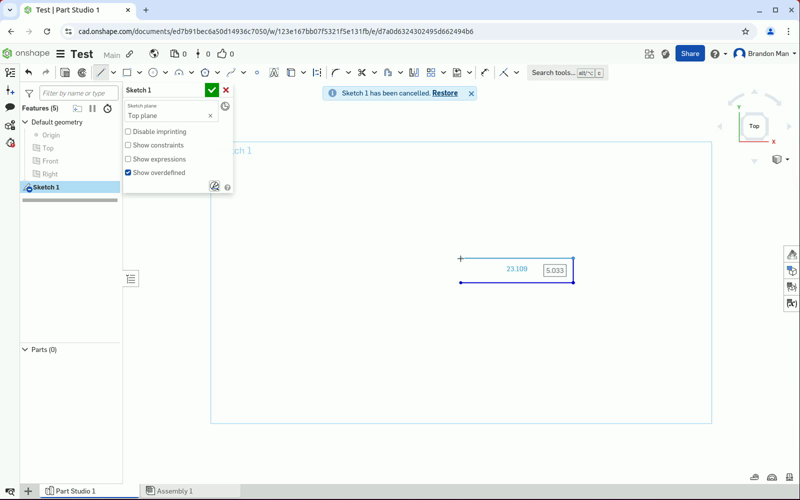
key_up(shift)
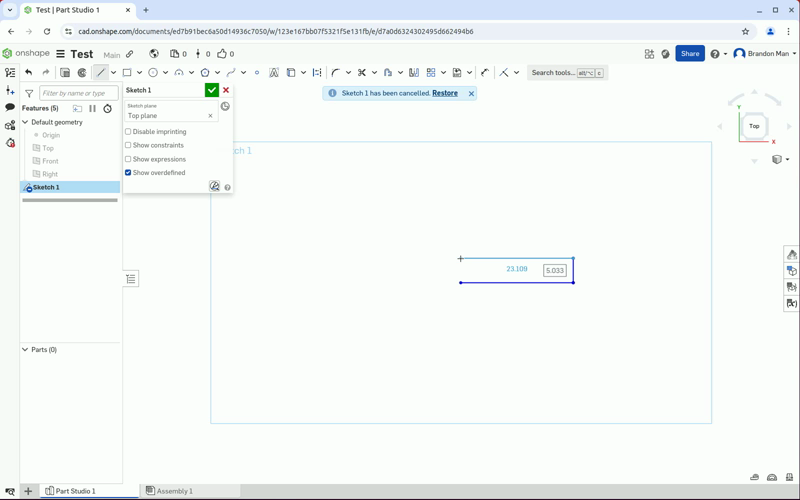
mouse_move(490, 258)
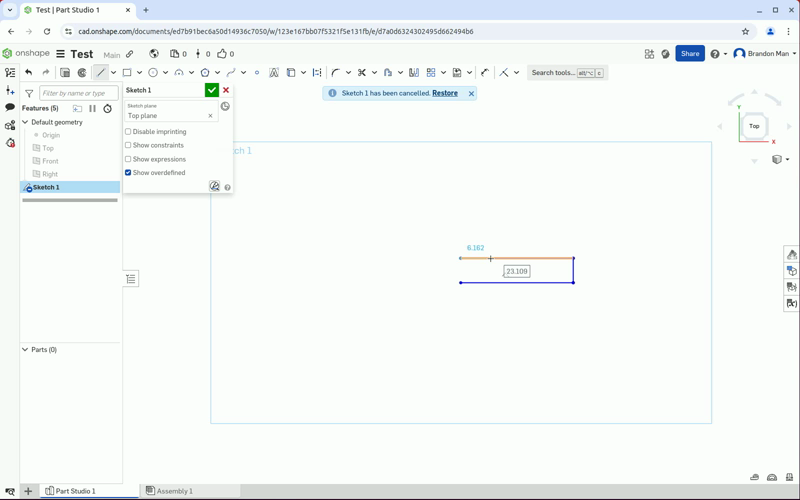
key_down(shift)
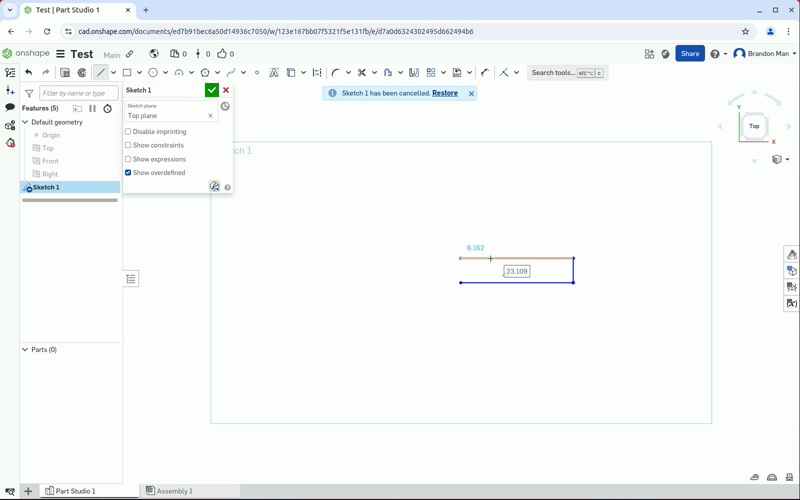
mouse_move(460, 282)
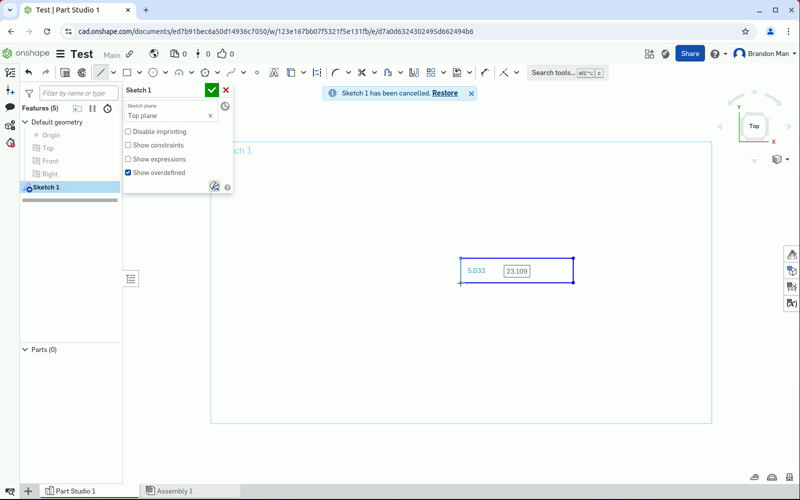
key_up(shift)
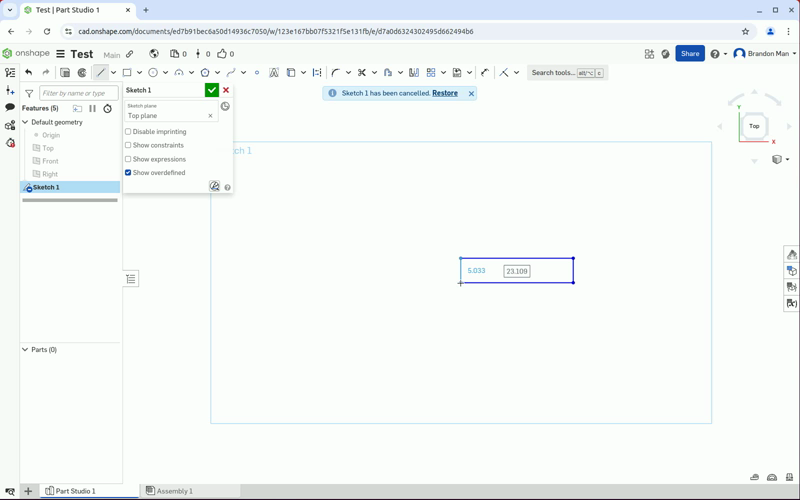
click(460, 282)
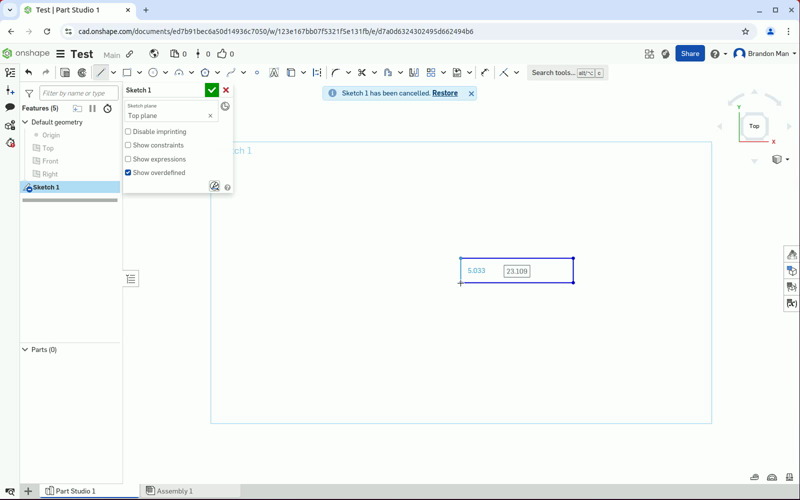
key(esc)
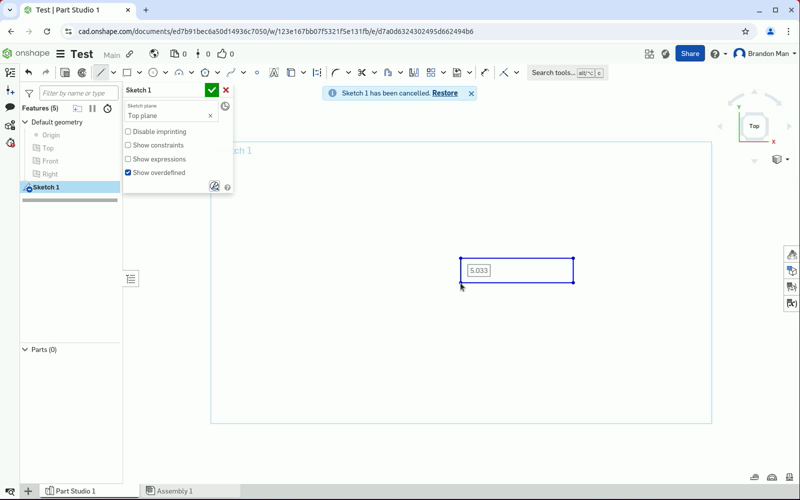
mouse_move(473, 272)
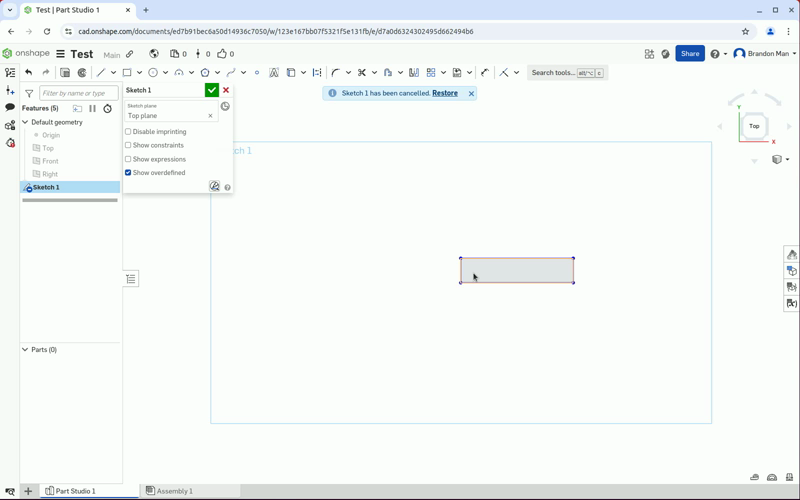
click(473, 272)
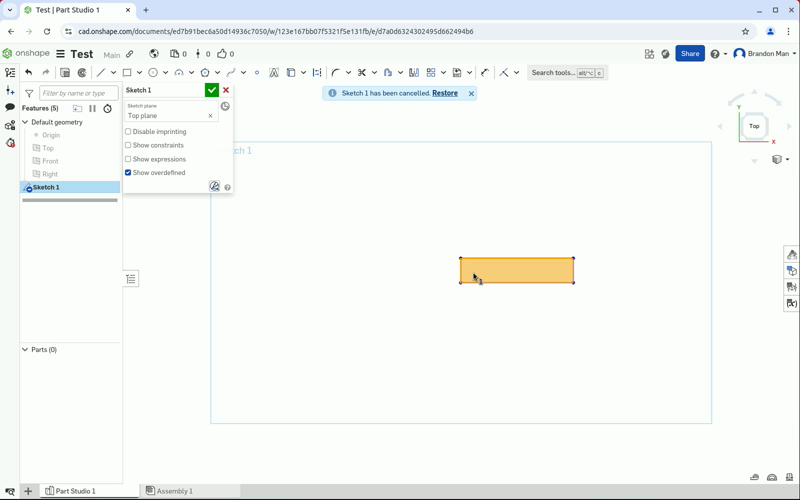
mouse_move(73, 352)
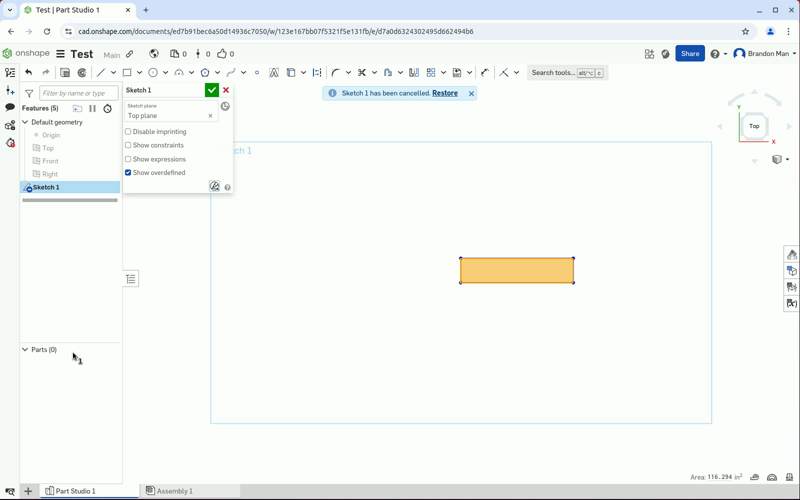
key(shift+y)
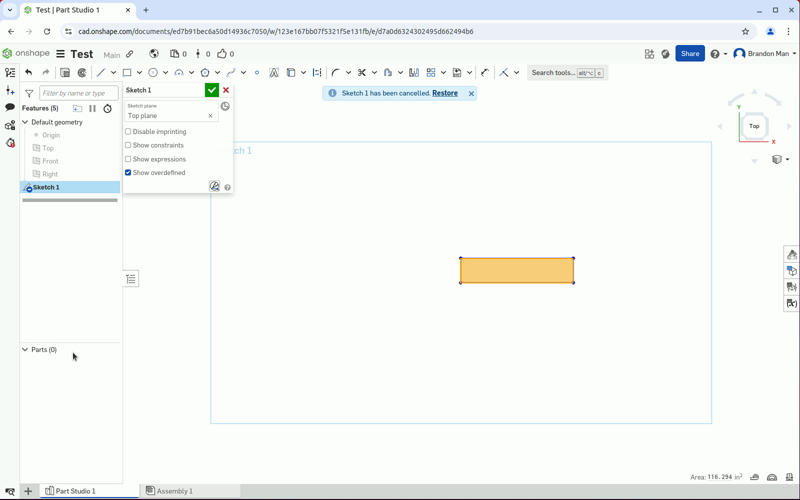
key(shift+e)
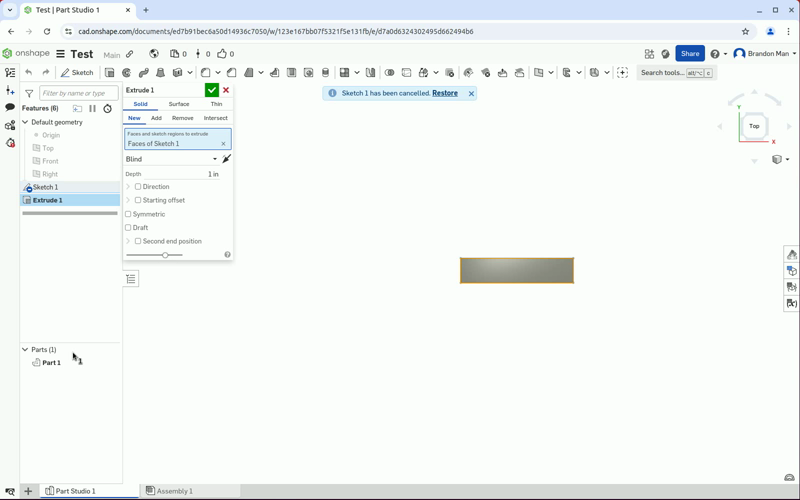
mouse_move(143, 106)
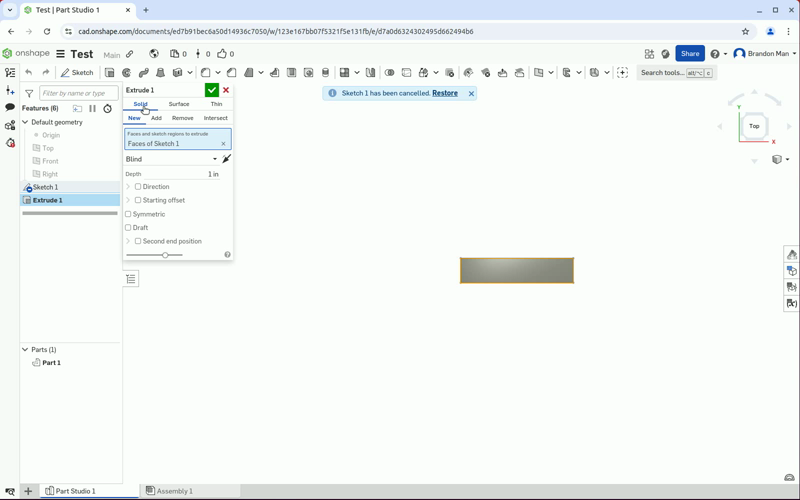
click(143, 106)
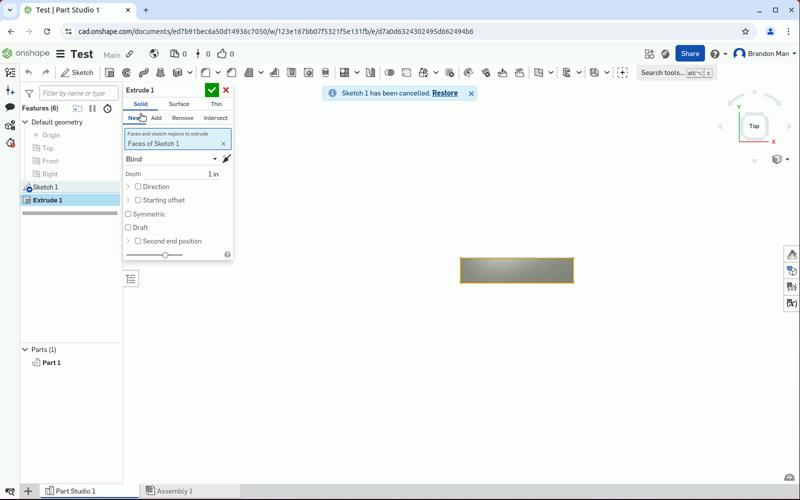
mouse_move(137, 120)
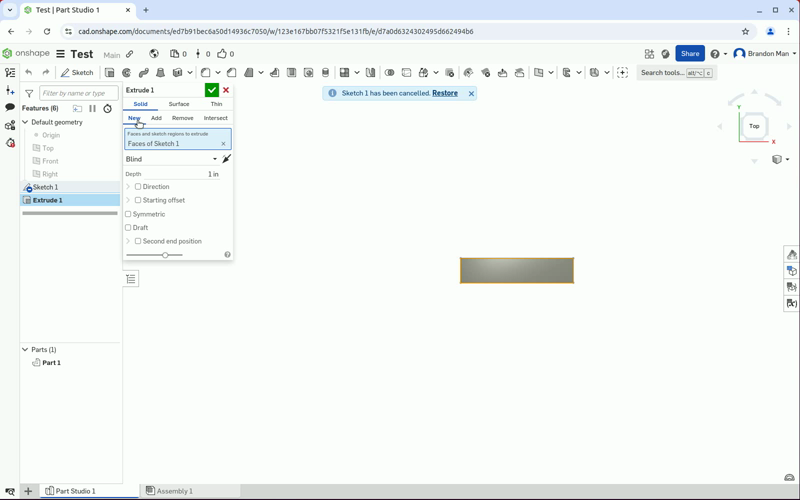
click(137, 120)
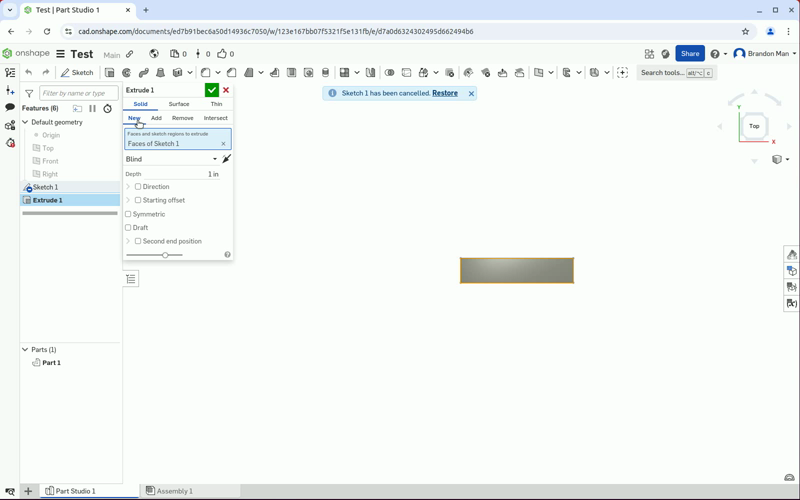
key(tab, 4)
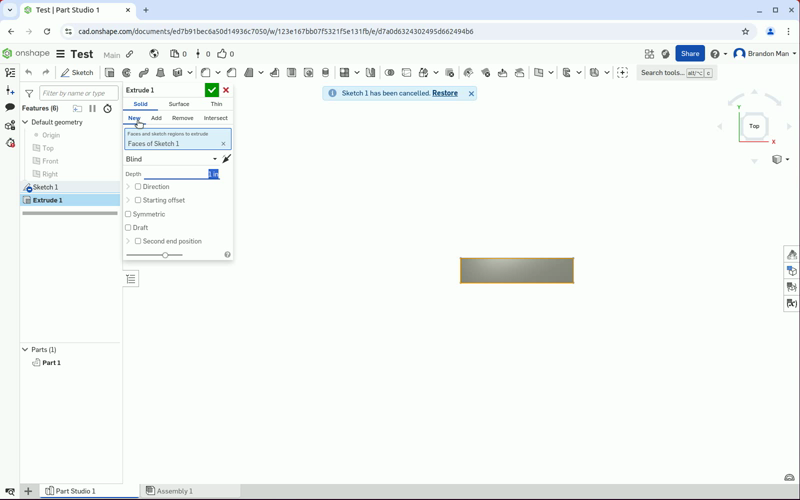
text(13.239)
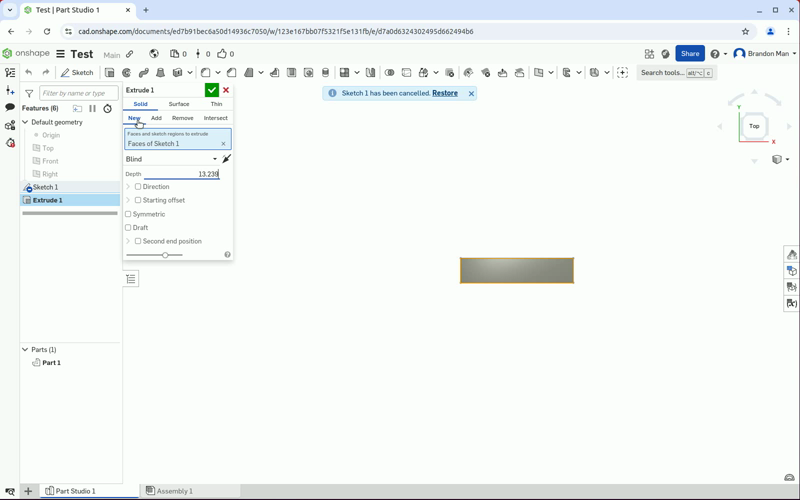
key(enter)
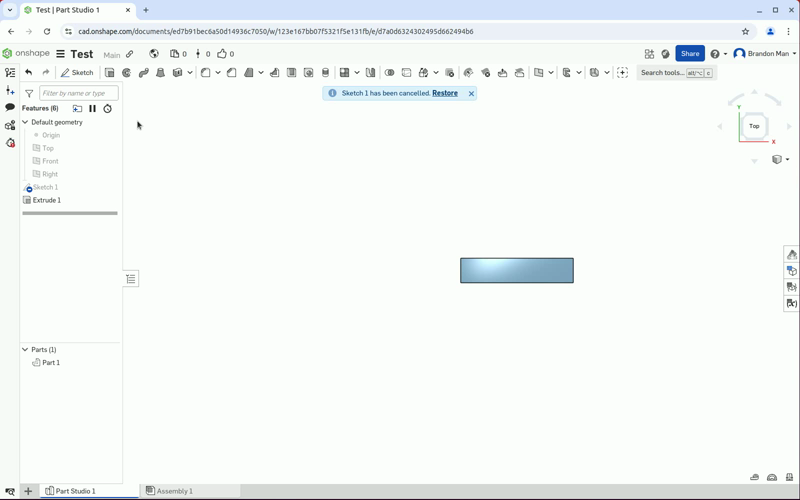
key(shift+h)
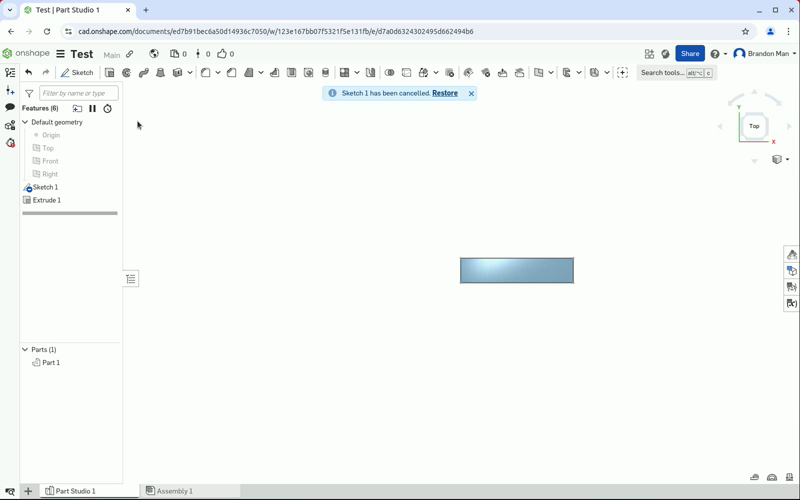
key(shift+h)
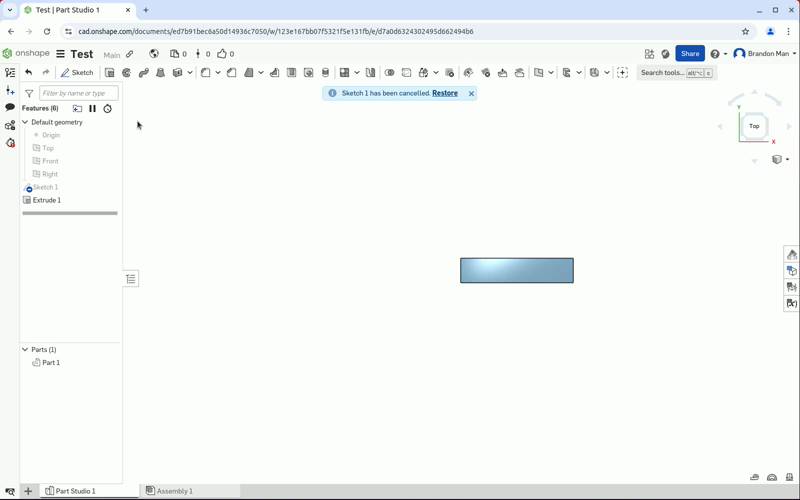
mouse_move(73, 189)
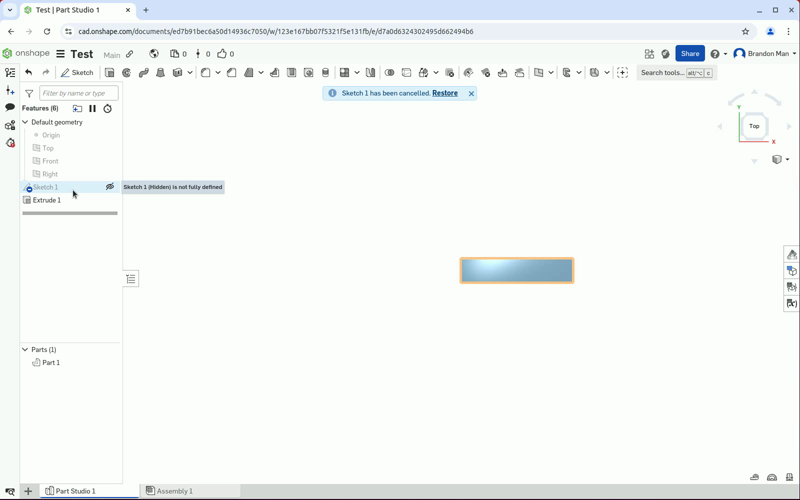
click(73, 189)
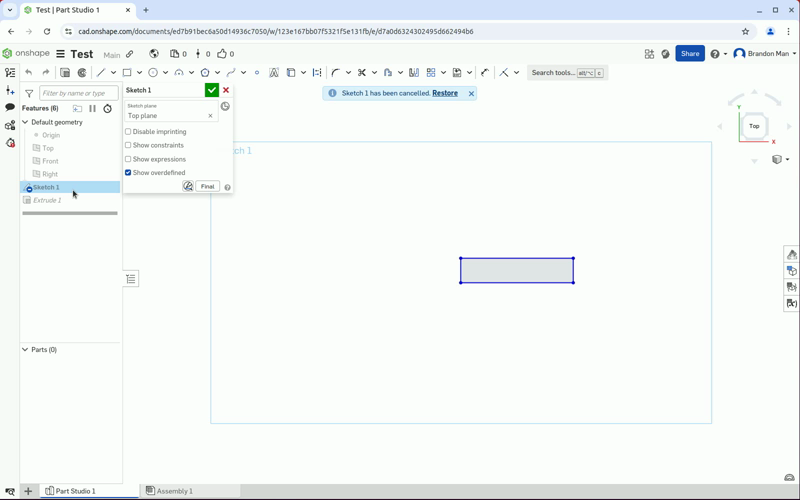
mouse_move(229, 92)
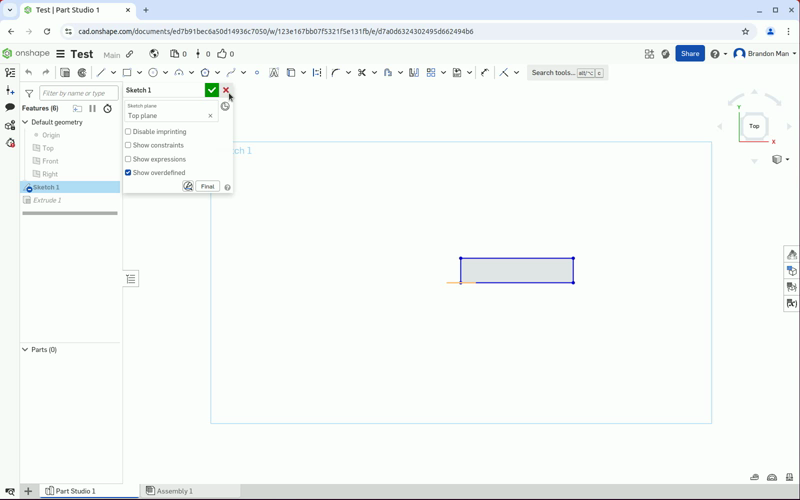
click(229, 92)
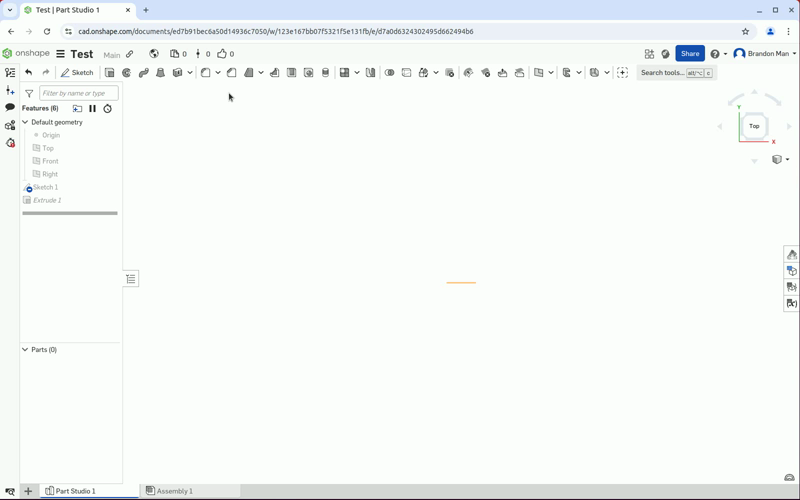
mouse_move(73, 352)
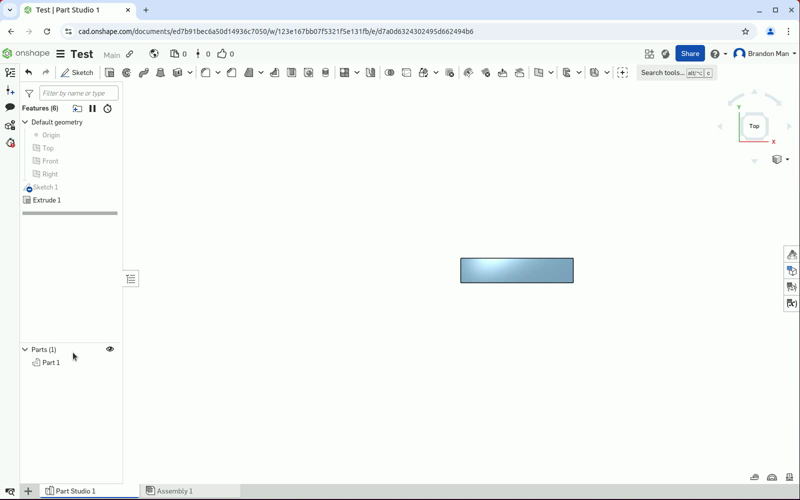
key(y)
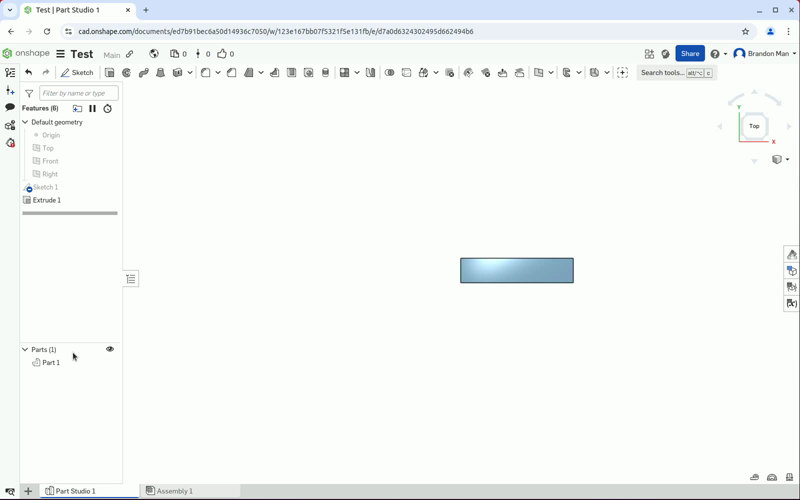
key(shift+p)
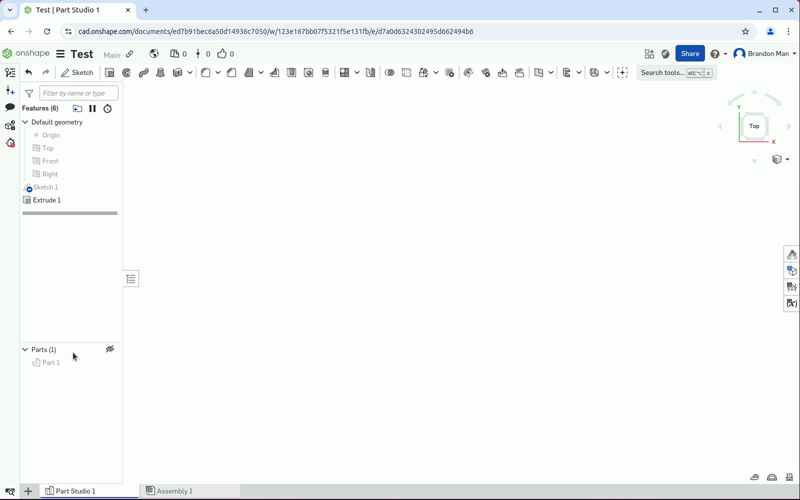
key(space)
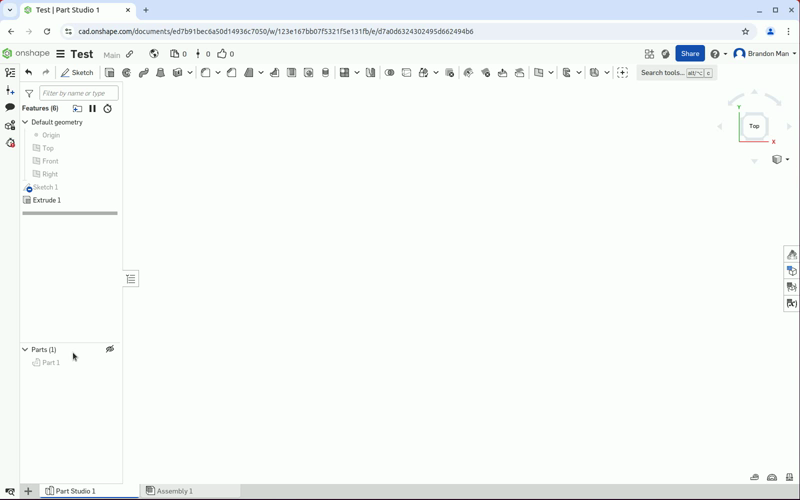
key_down(shift)
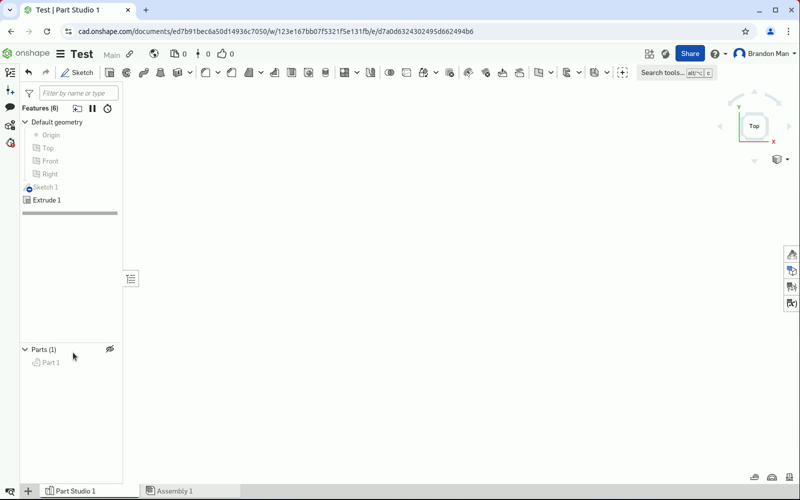
key(up)
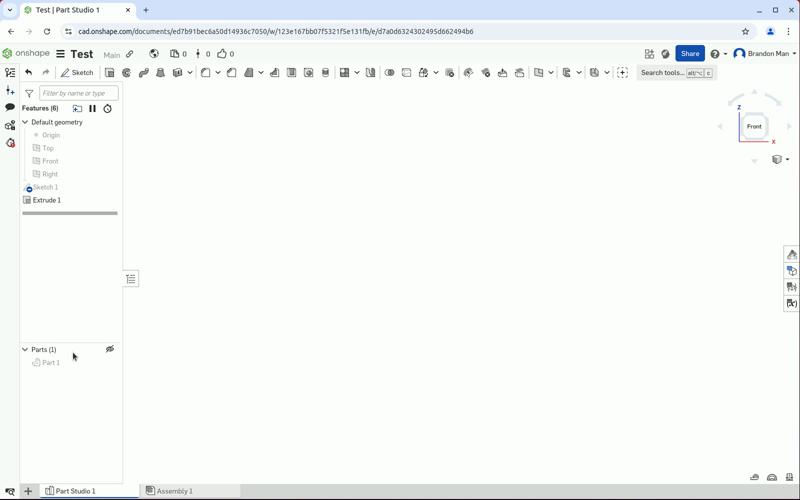
key_up(shift)
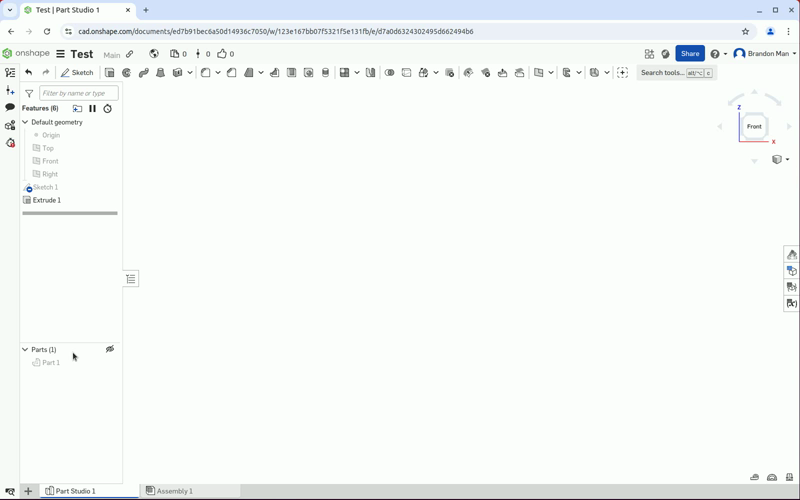
mouse_move(73, 352)
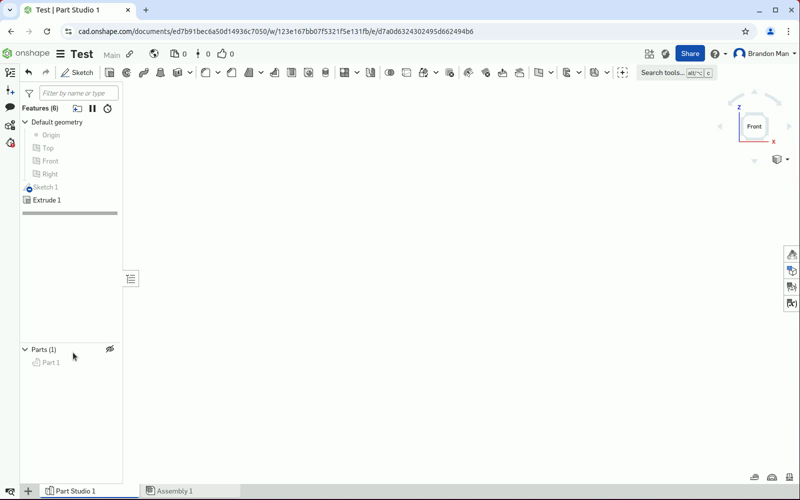
key(shift+y)
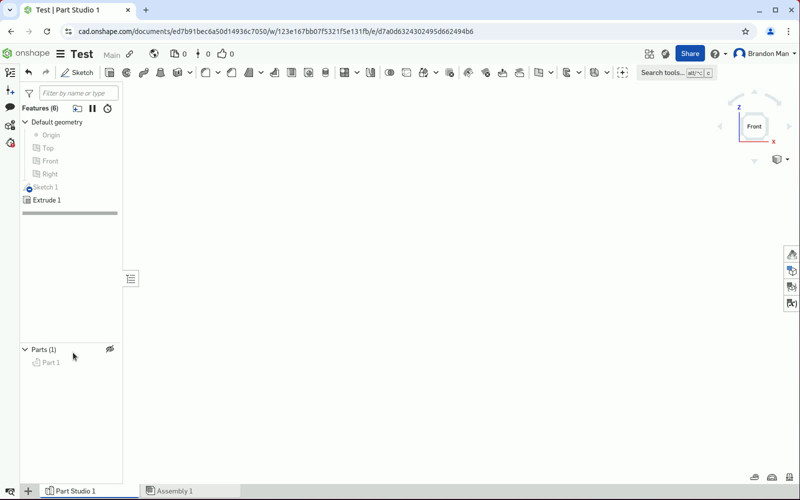
key(shift+s)
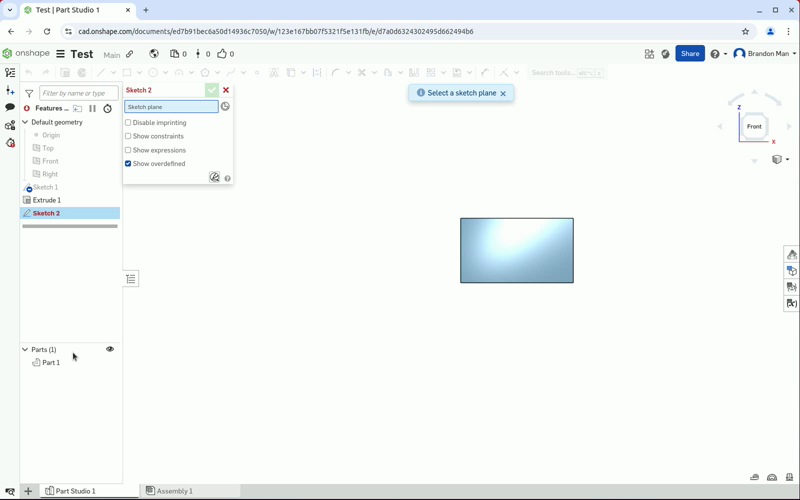
mouse_move(73, 163)
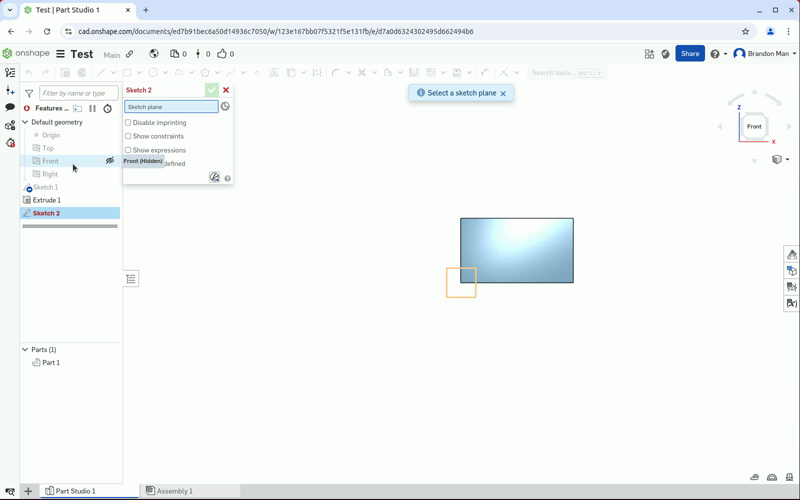
click(73, 163)
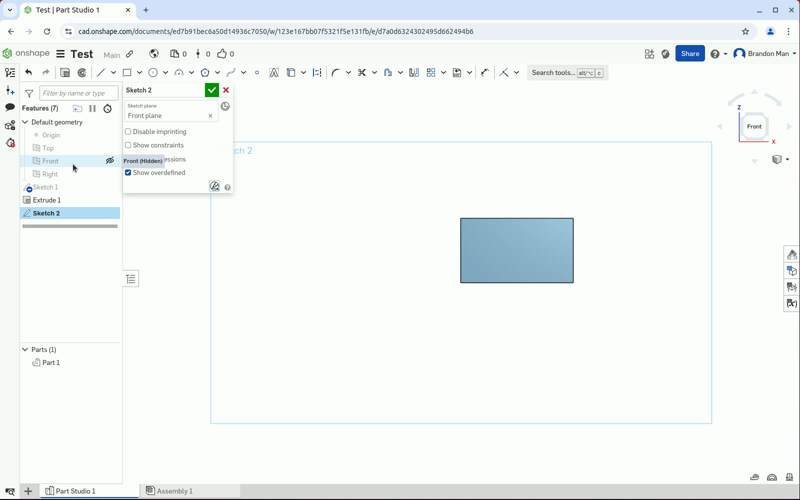
mouse_move(73, 352)
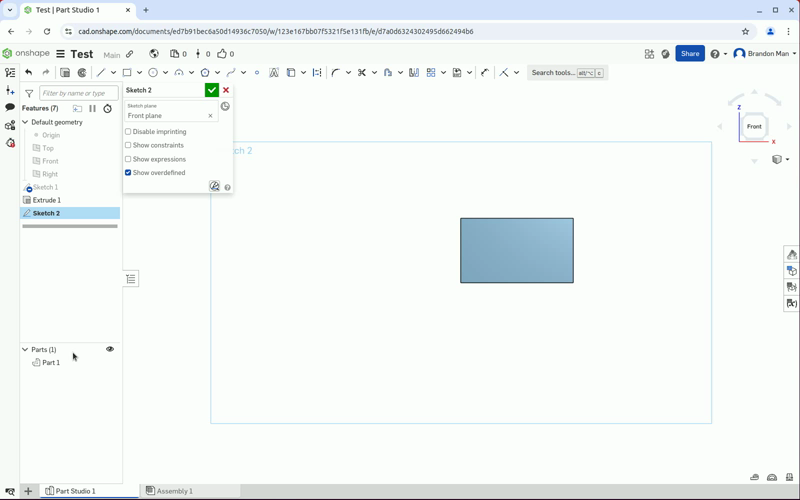
key(y)
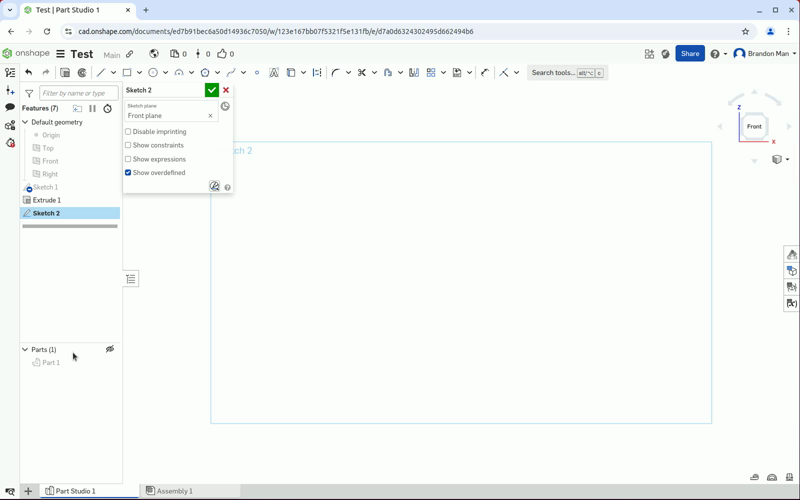
key(l)
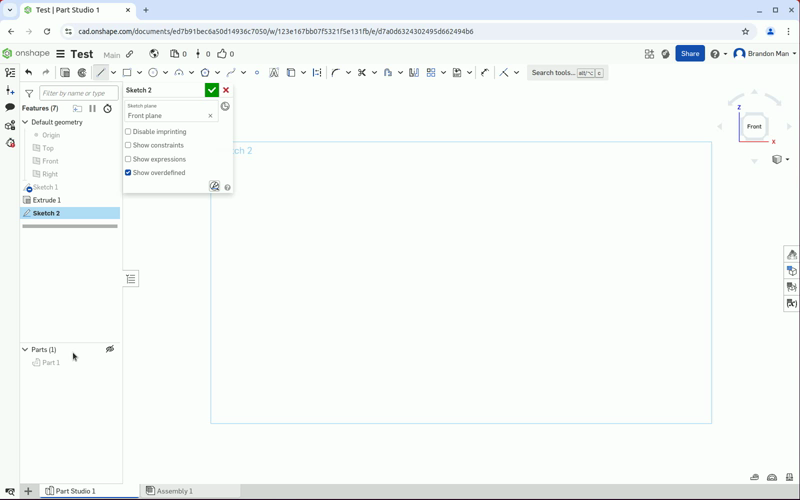
key_down(shift)
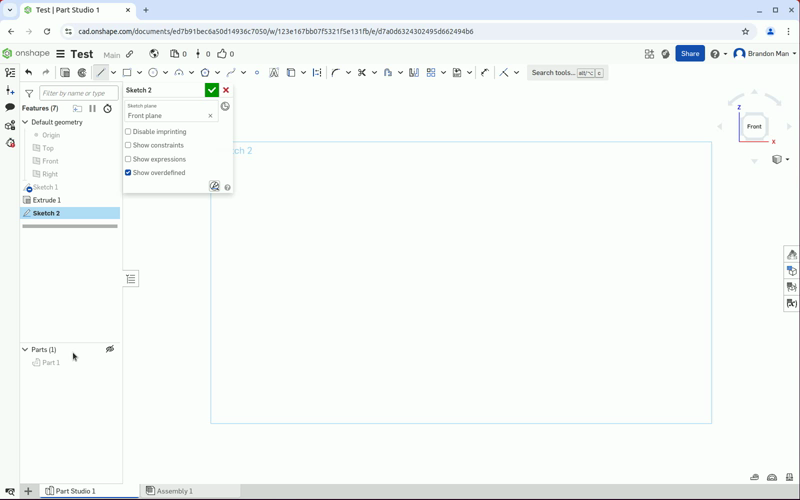
mouse_move(461, 281)
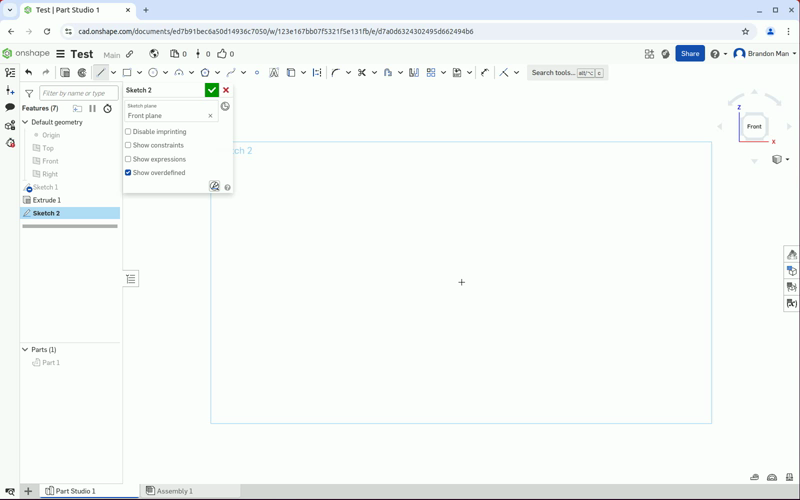
click(461, 281)
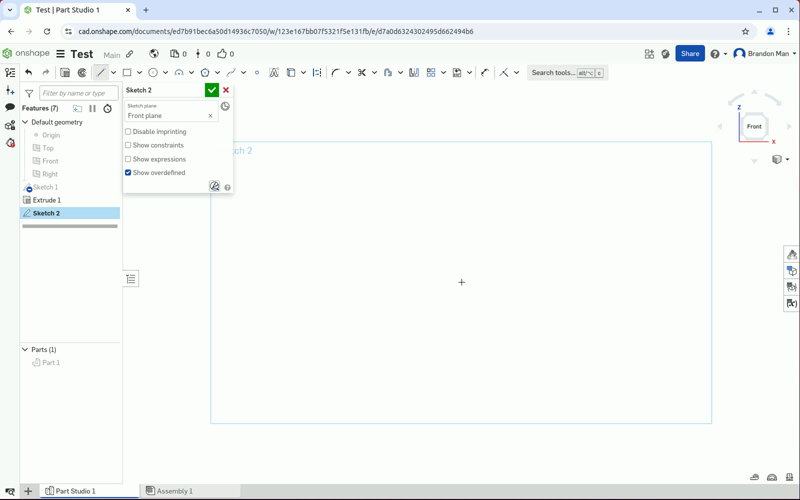
key_up(shift)
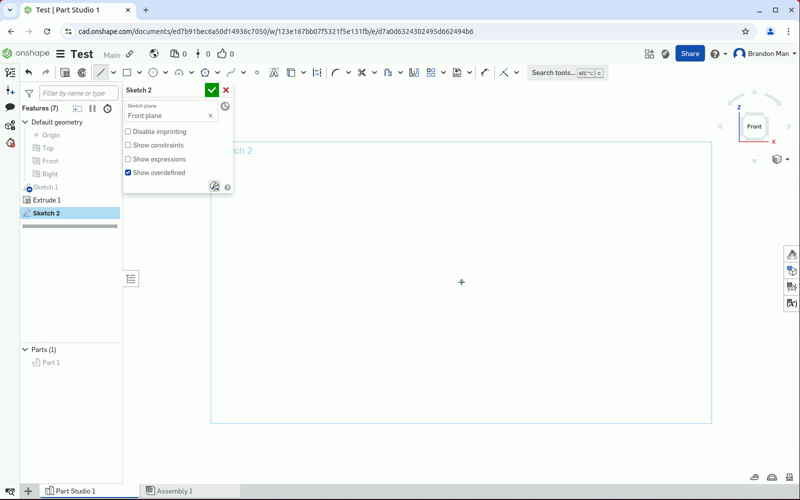
key_down(shift)
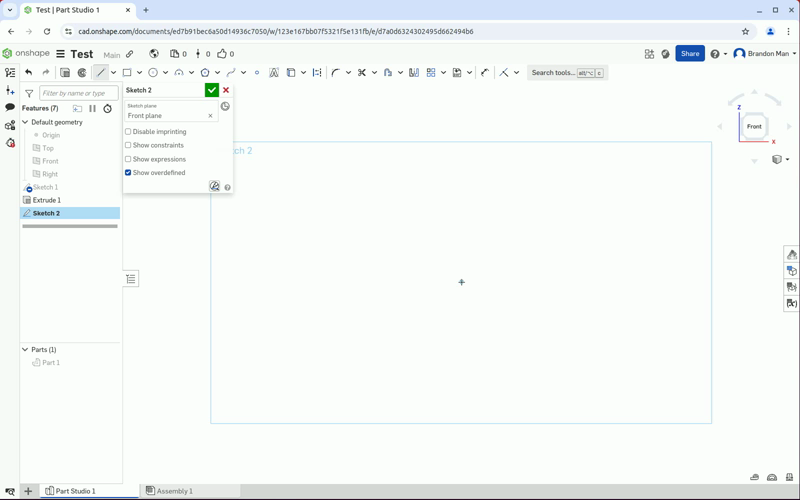
mouse_move(572, 281)
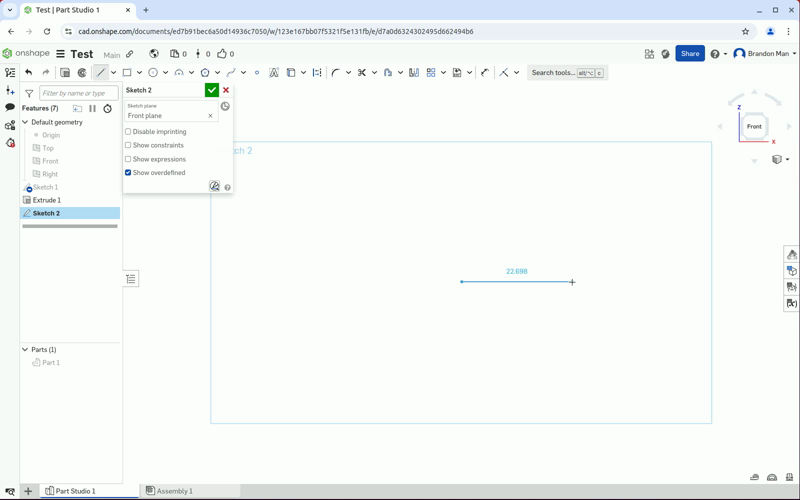
click(572, 281)
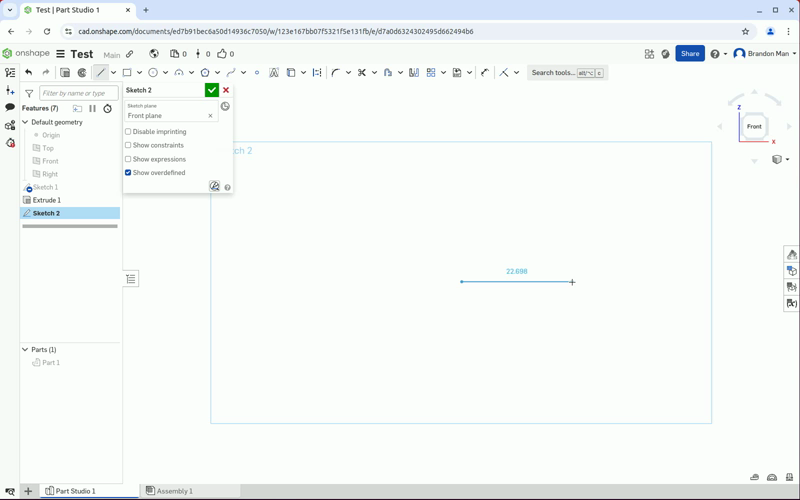
key_up(shift)
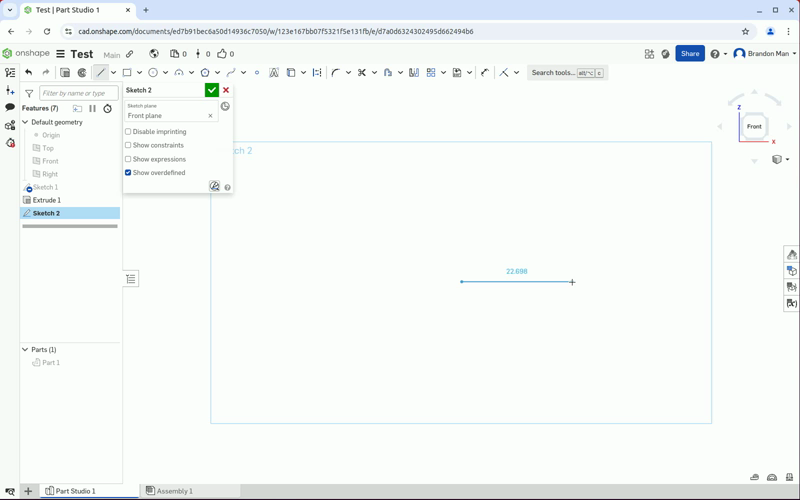
key_down(shift)
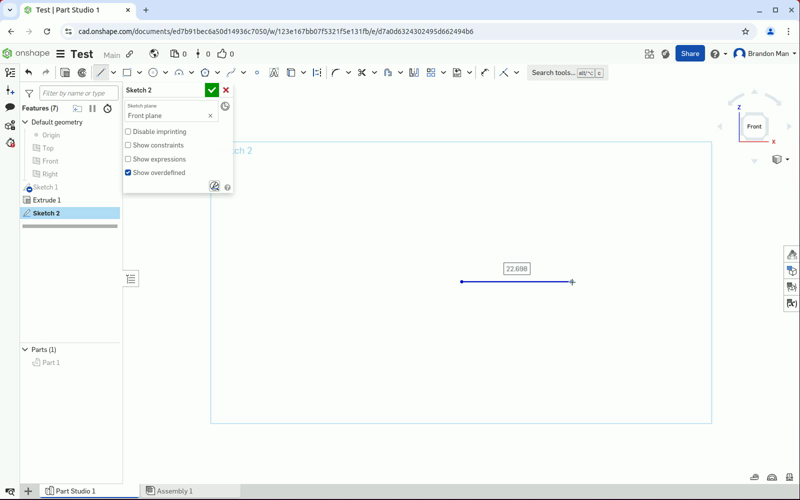
mouse_move(572, 219)
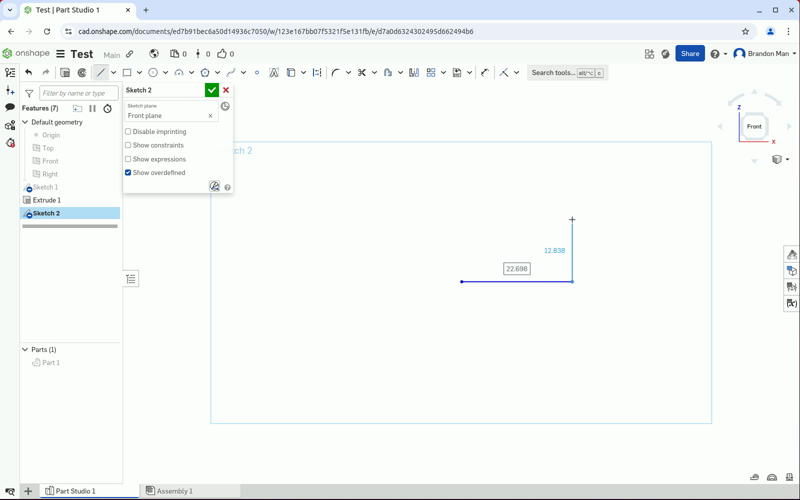
click(572, 219)
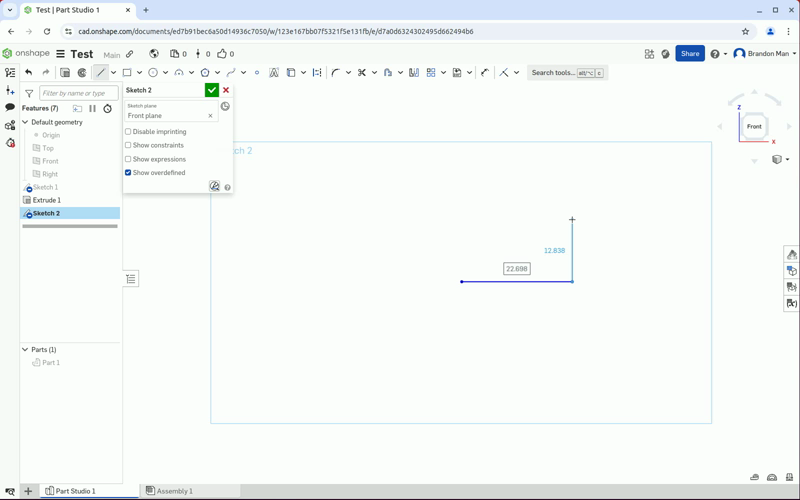
key_up(shift)
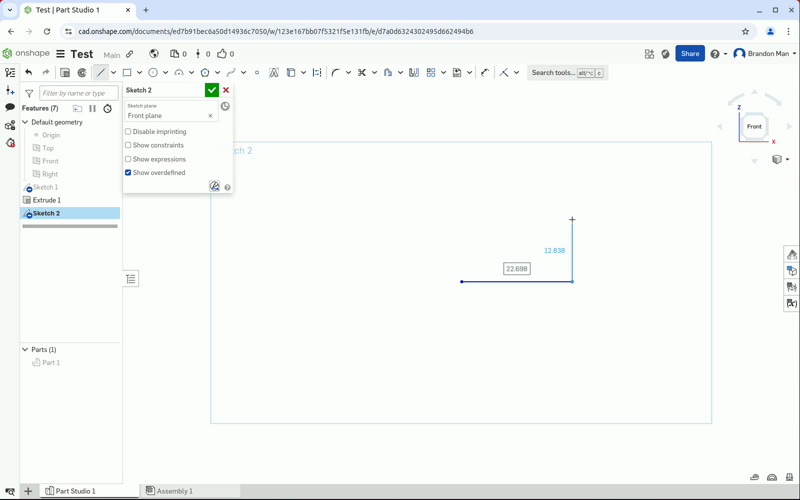
key_down(shift)
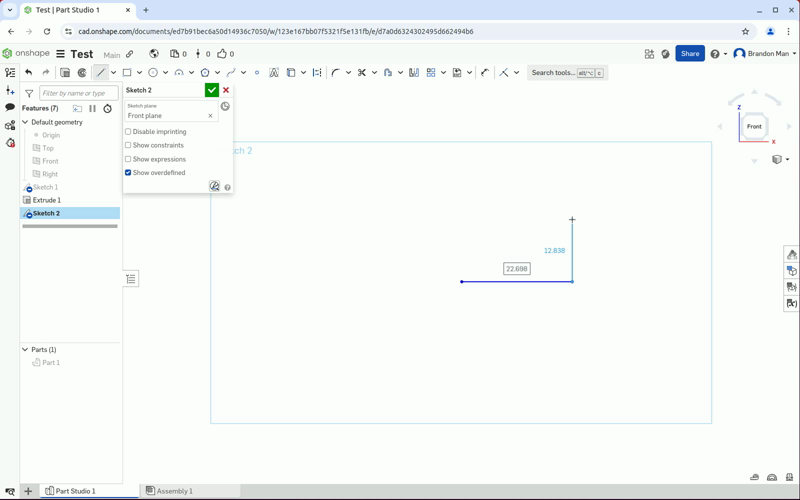
mouse_move(461, 219)
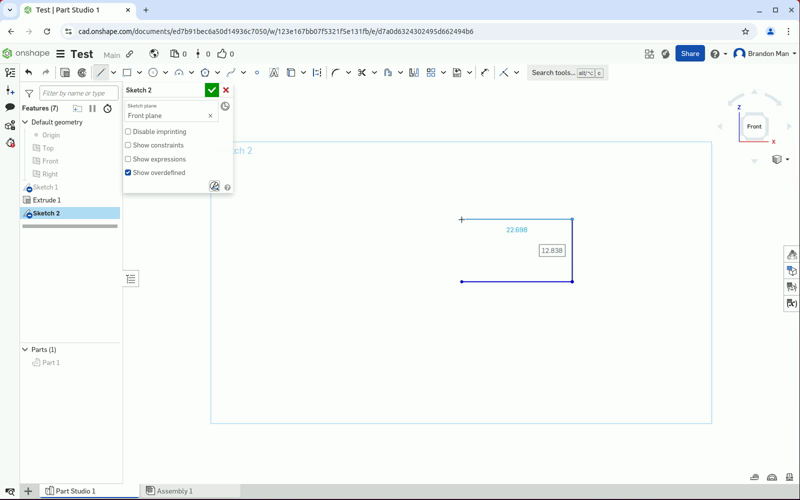
click(461, 219)
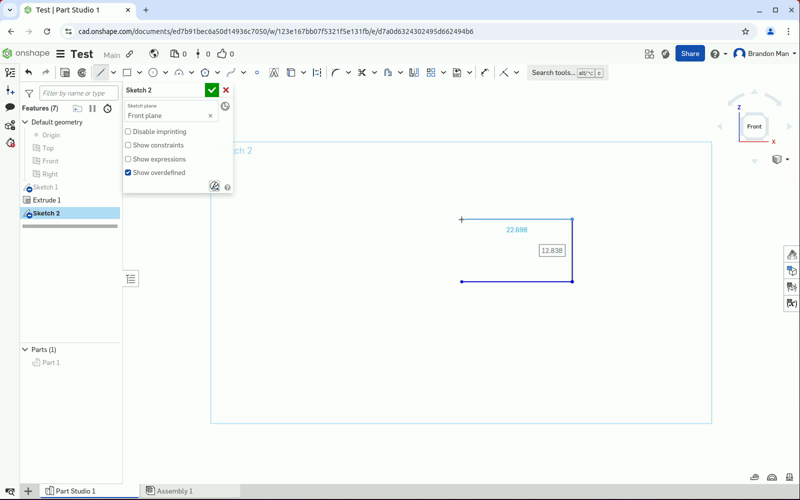
key_up(shift)
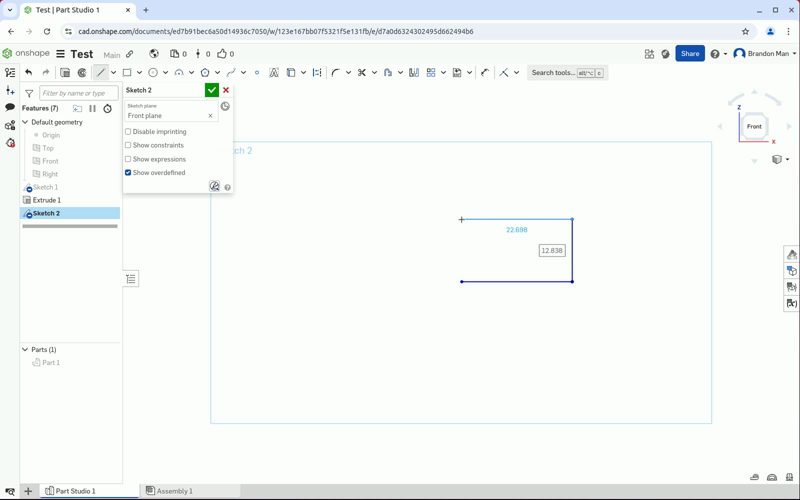
key_down(shift)
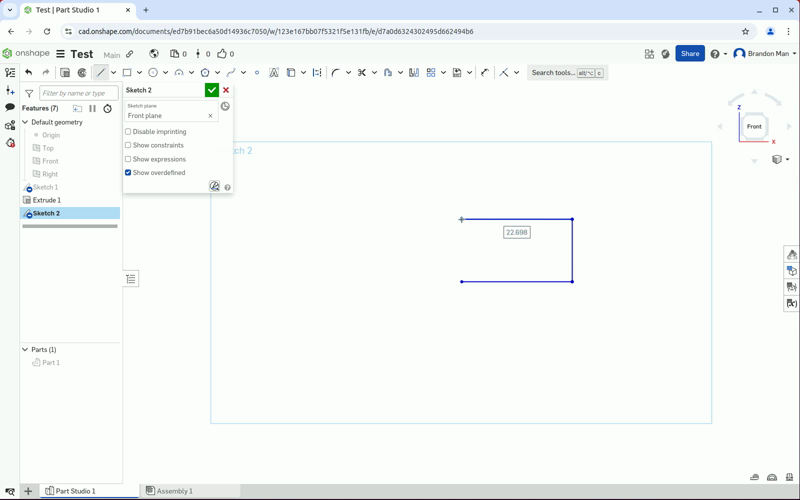
mouse_move(461, 281)
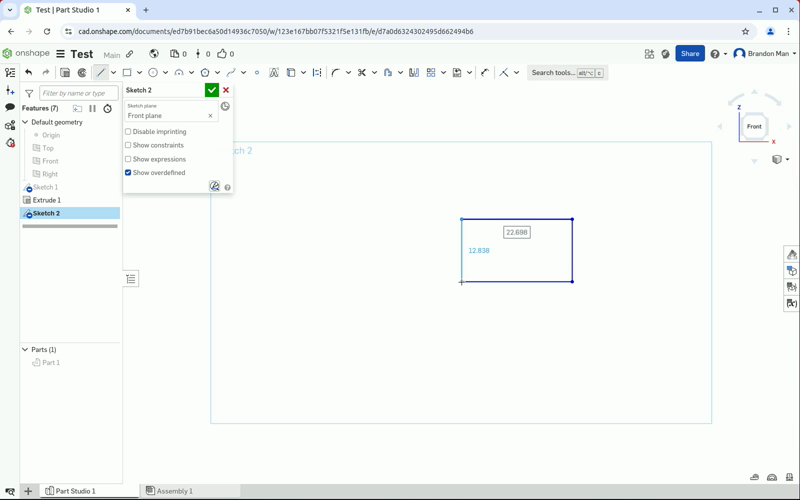
key_up(shift)
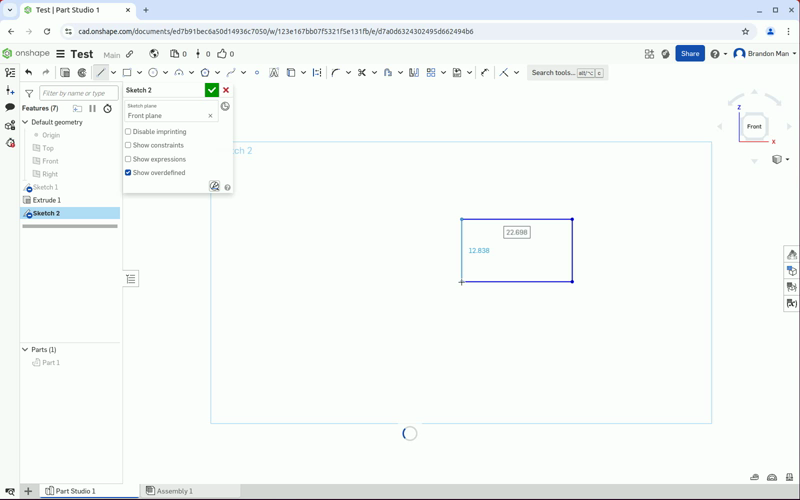
click(461, 281)
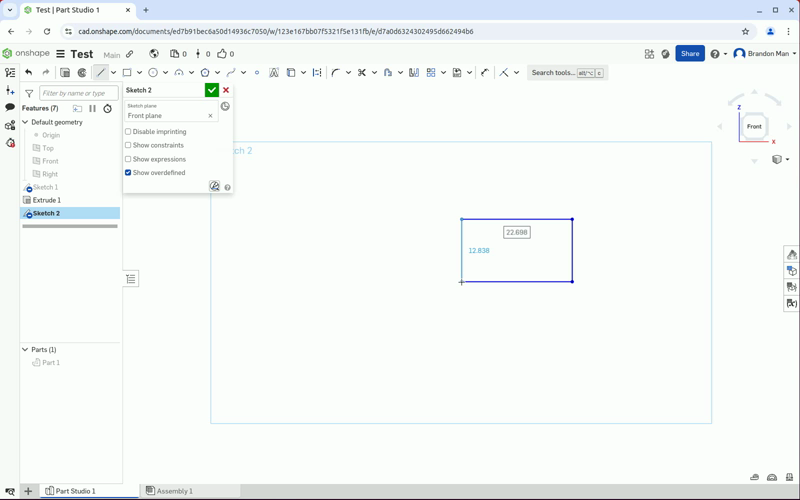
key(esc)
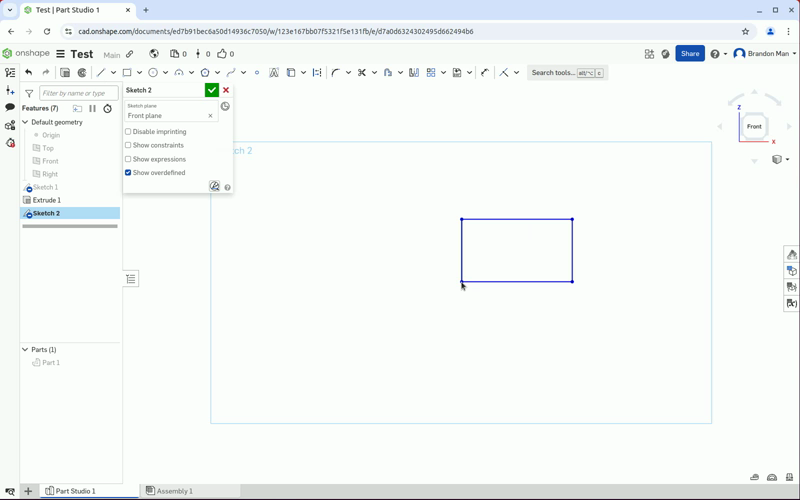
mouse_move(497, 275)
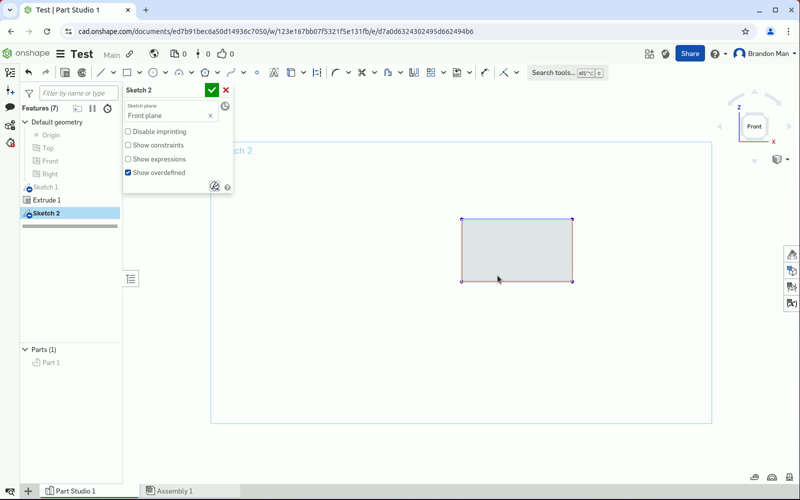
click(497, 275)
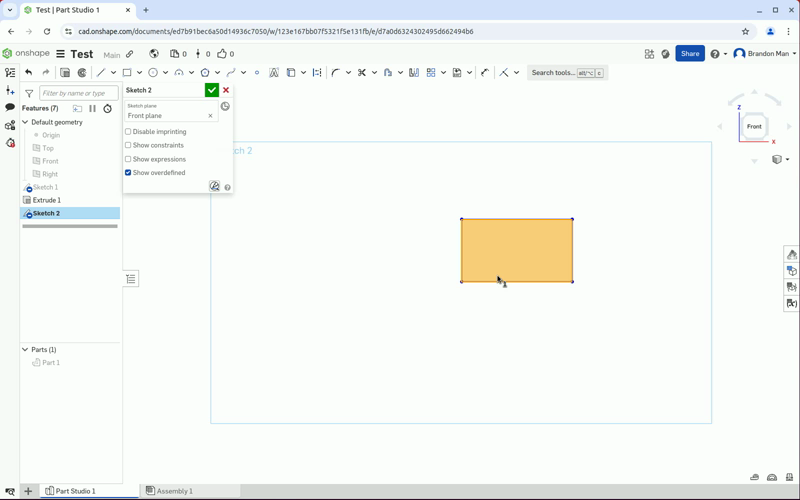
mouse_move(73, 352)
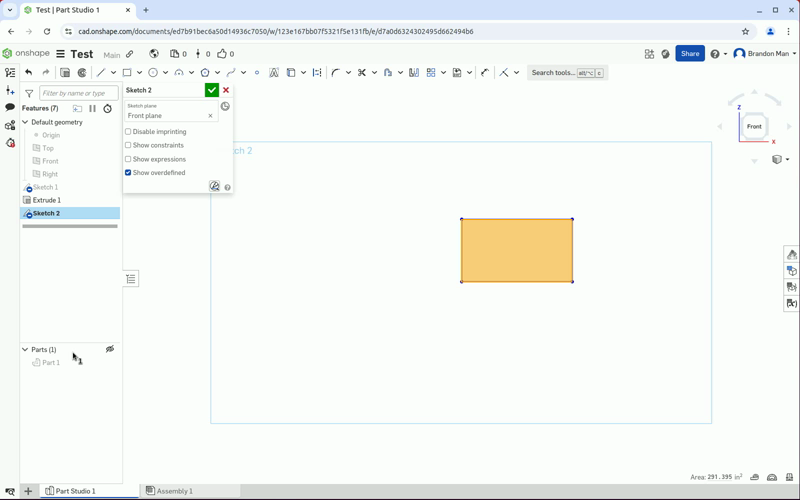
key(shift+y)
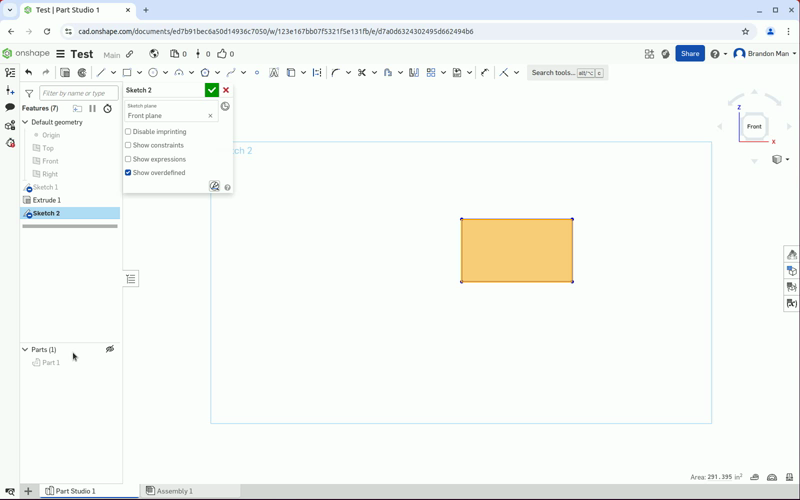
key(shift+e)
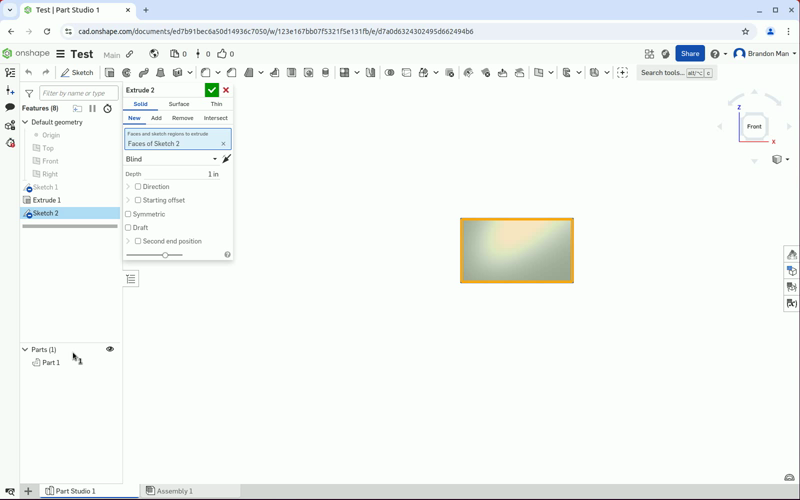
mouse_move(143, 106)
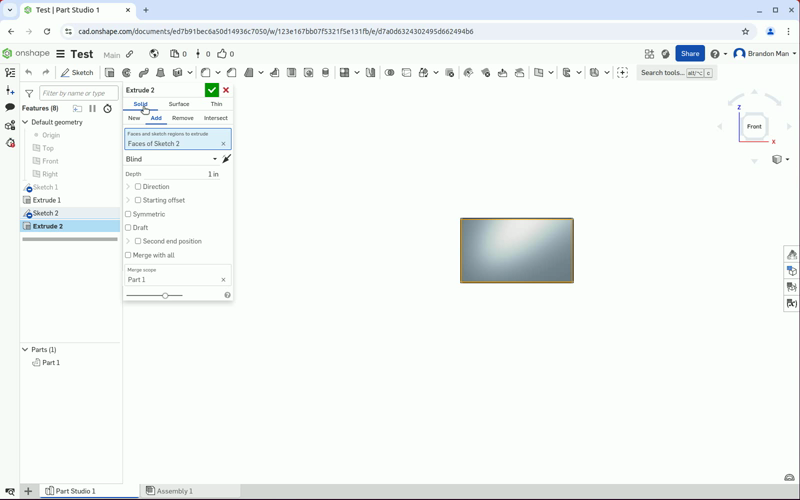
click(143, 106)
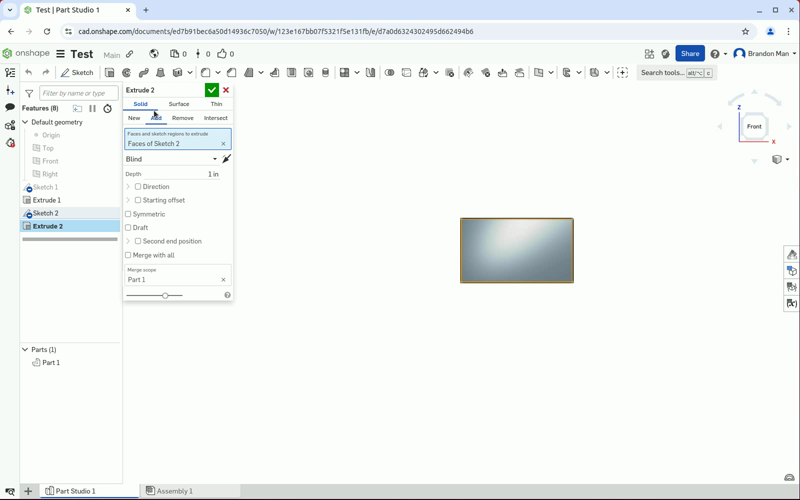
mouse_move(186, 120)
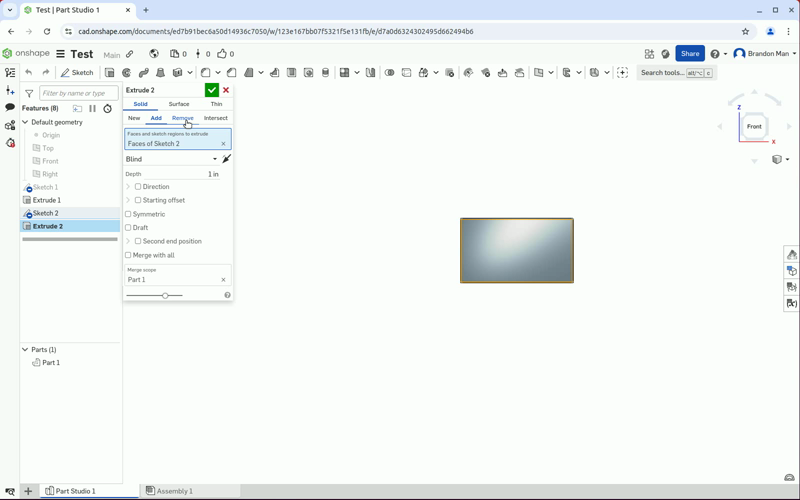
click(186, 120)
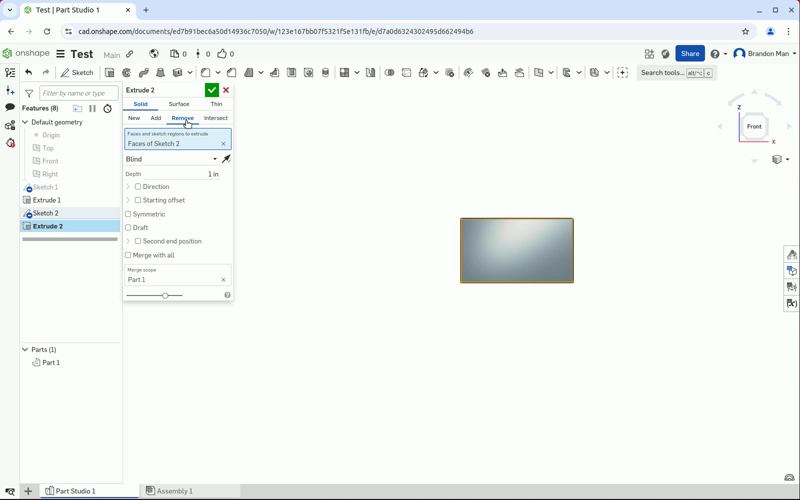
key(tab, 4)
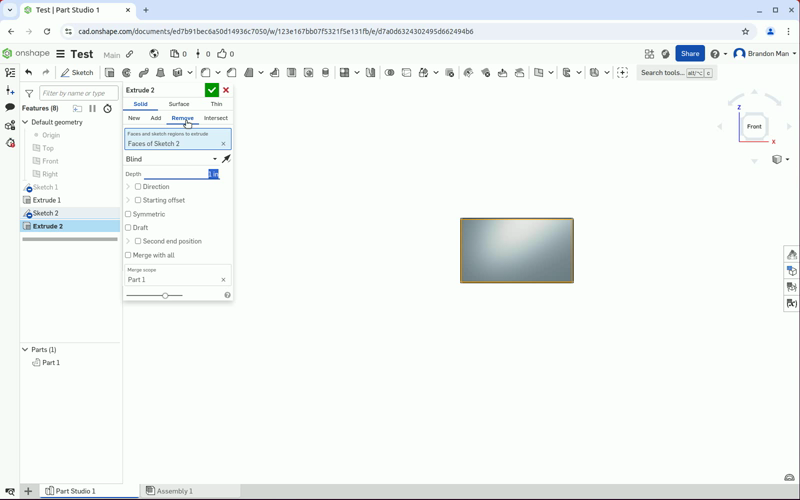
text(0.481)
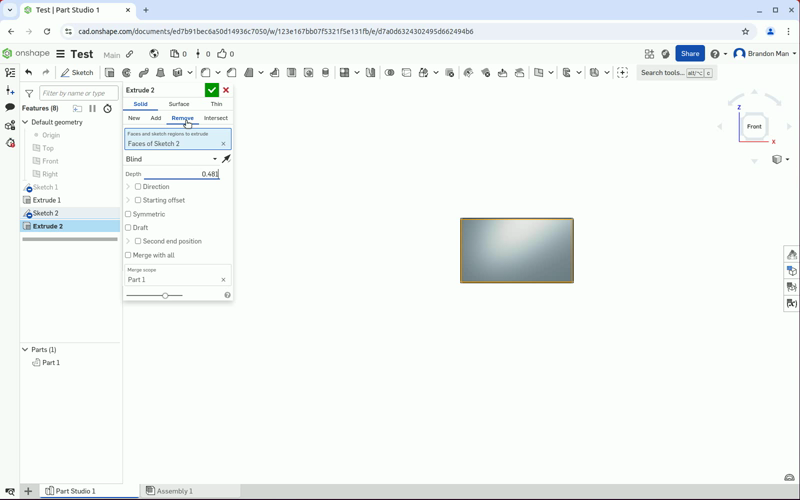
key(tab, 6)
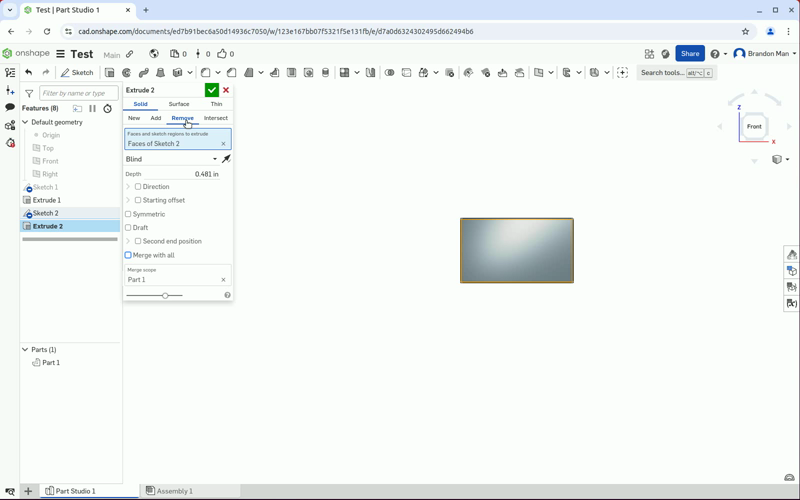
key(space)
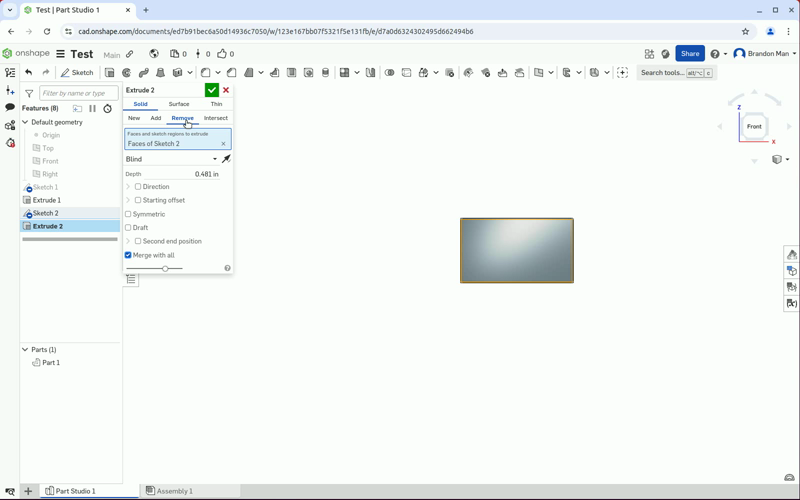
key(enter)
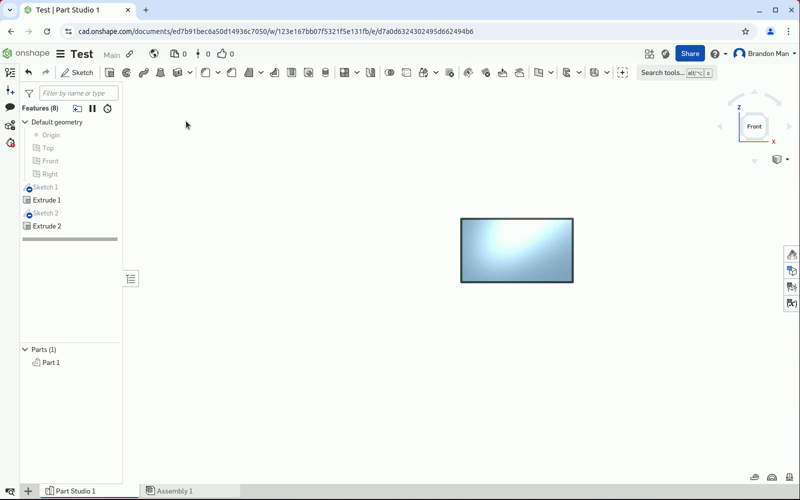
key(shift+h)
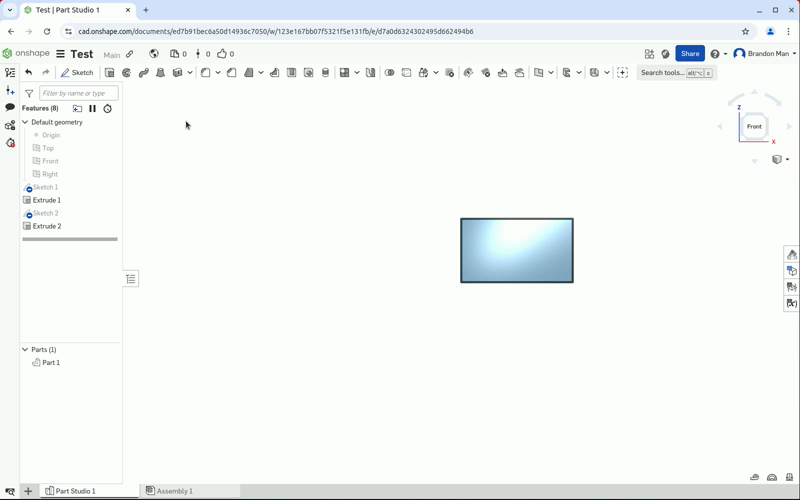
key(shift+h)
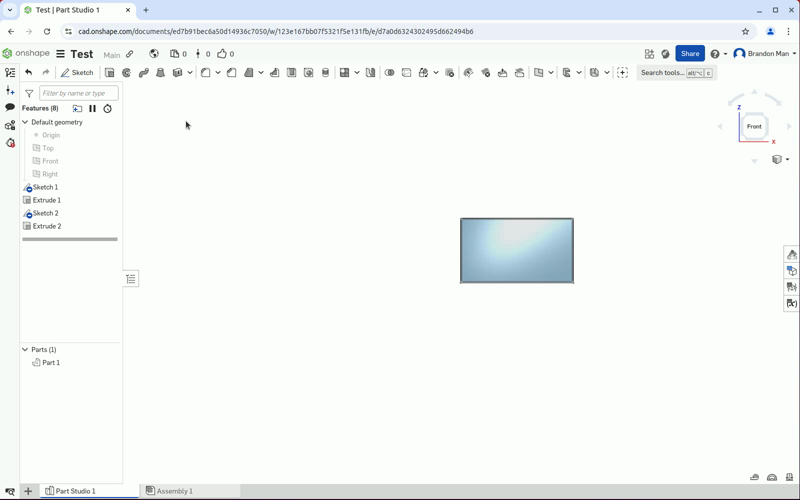
key(shift+7)
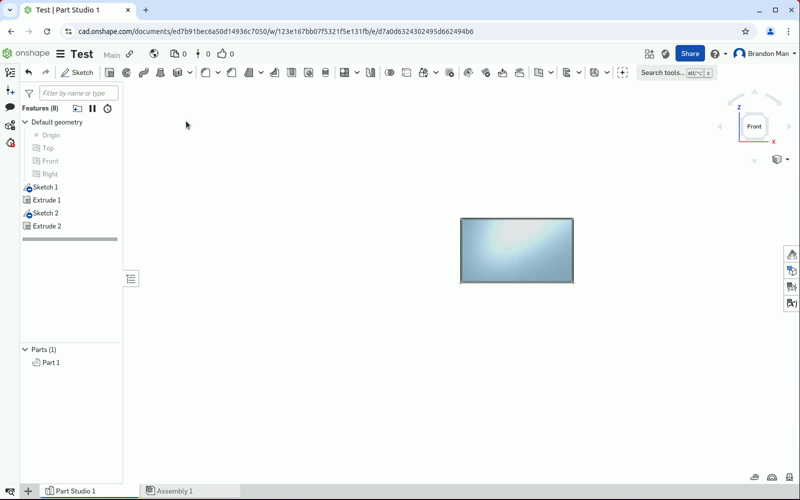
key(left, 2)
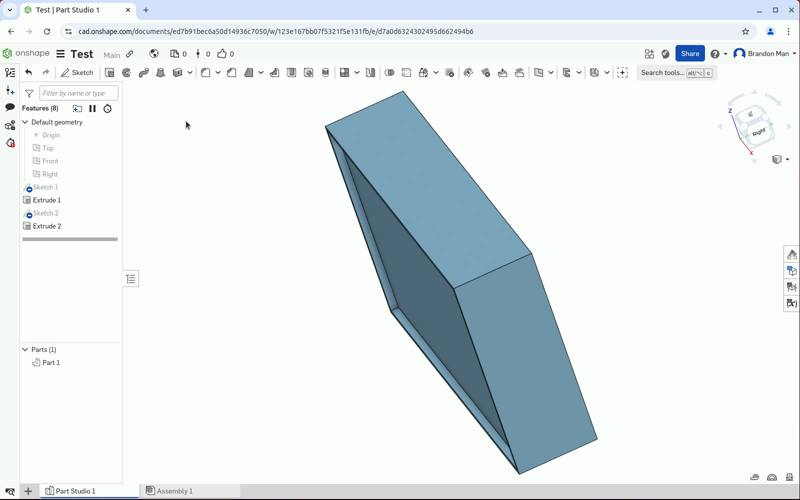
key(down, 2)
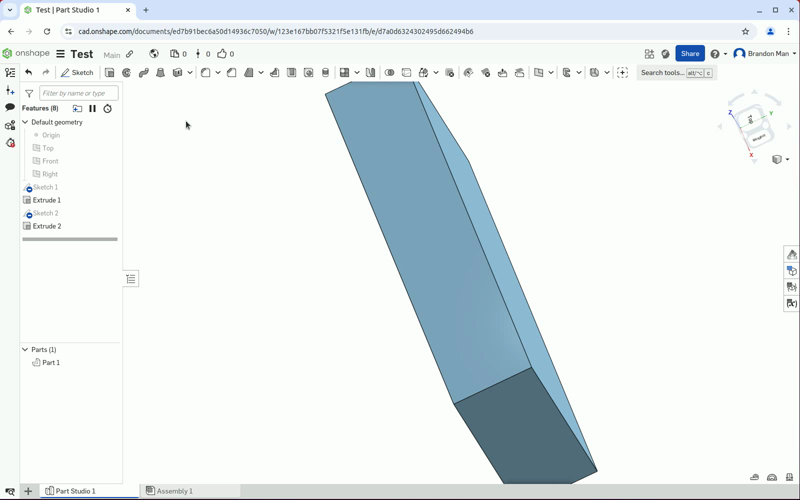
key(up, 2)
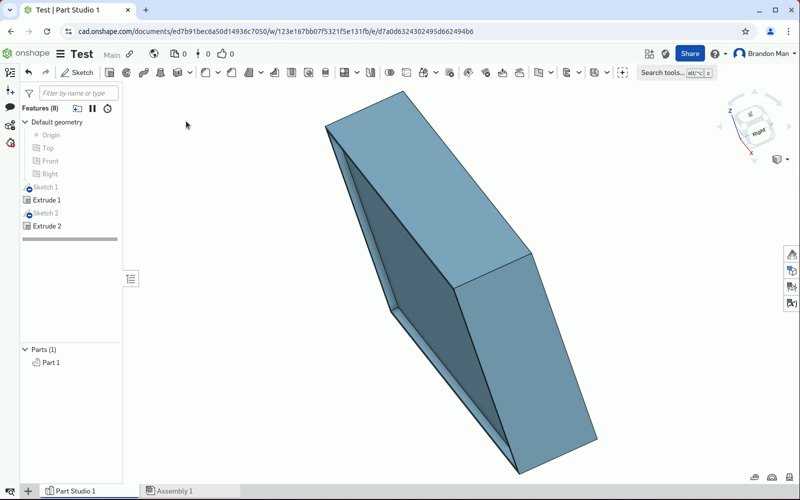
key(right, 2)
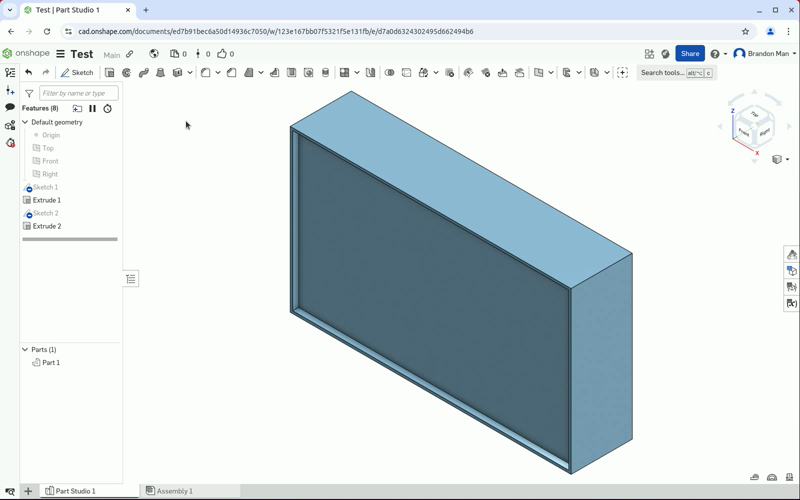
mouse_move(73, 189)
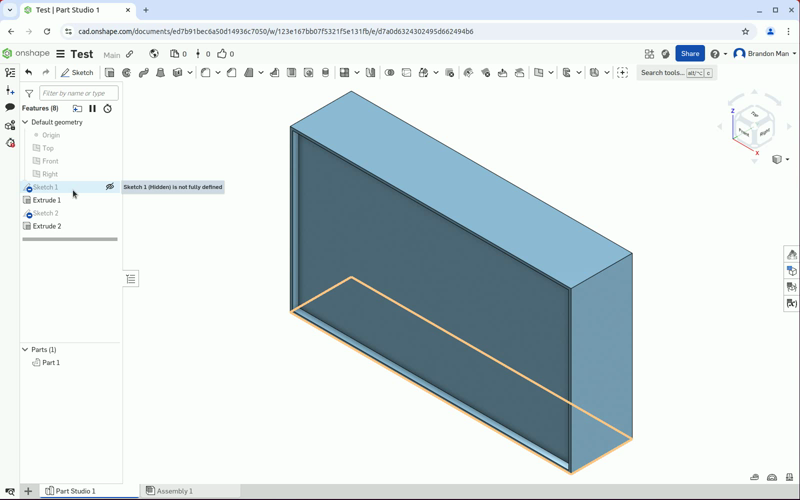
click(73, 189)